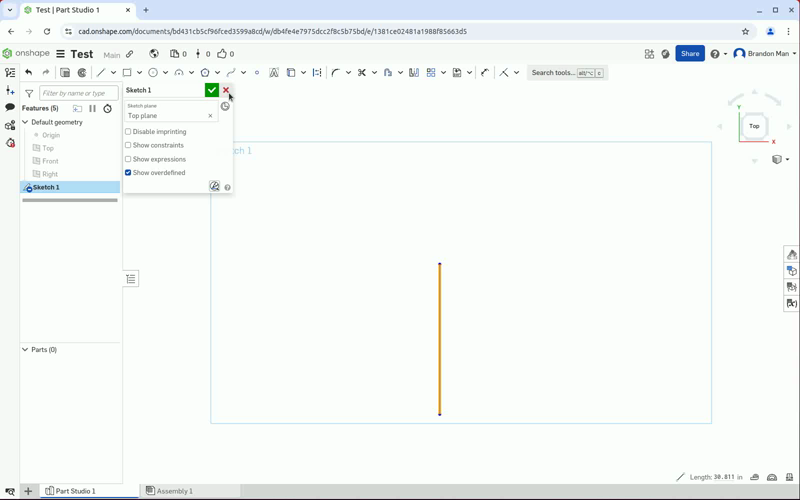
key(shift+h)
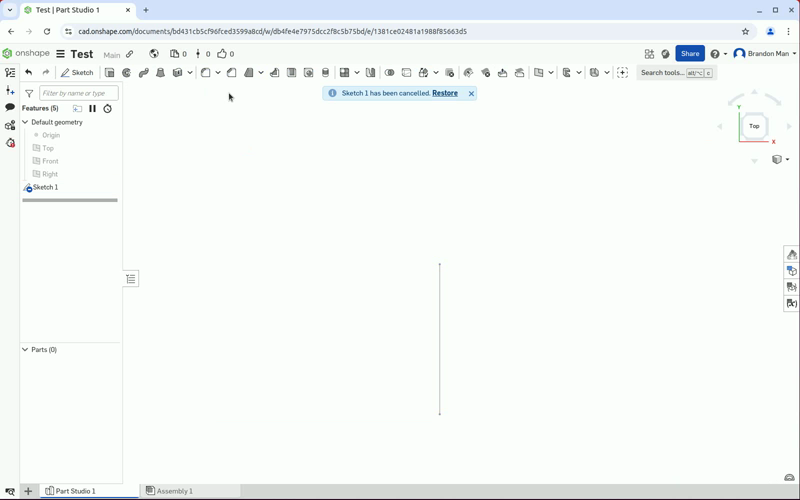
key(shift+s)
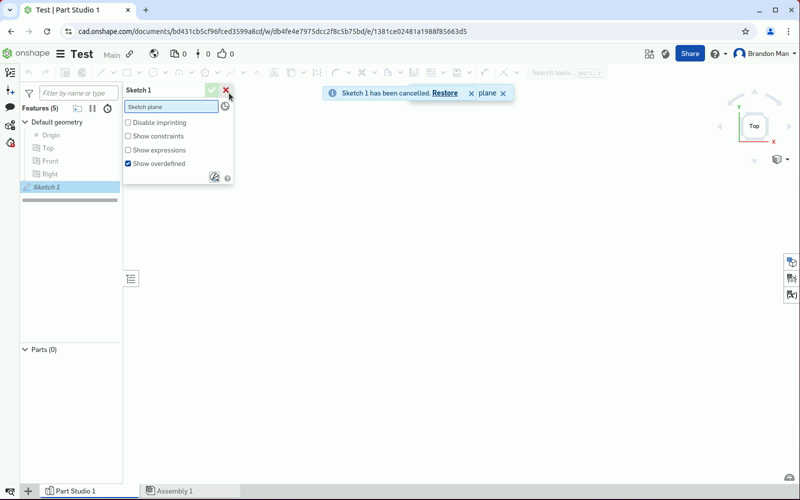
mouse_move(73, 150)
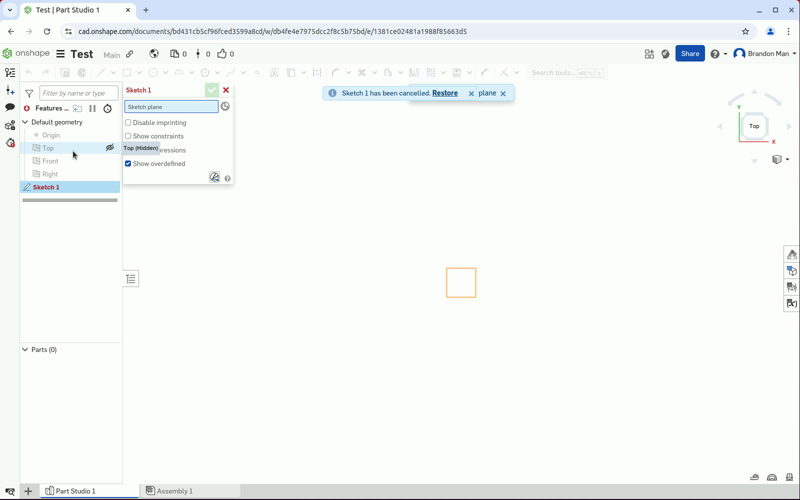
click(73, 150)
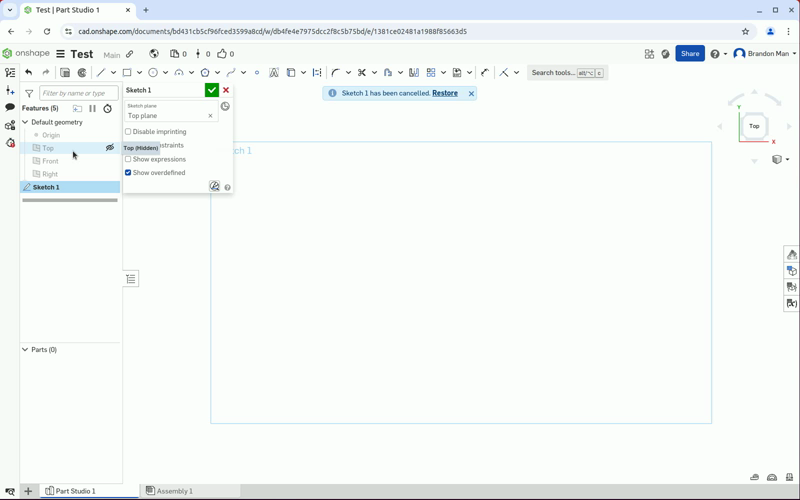
mouse_move(73, 352)
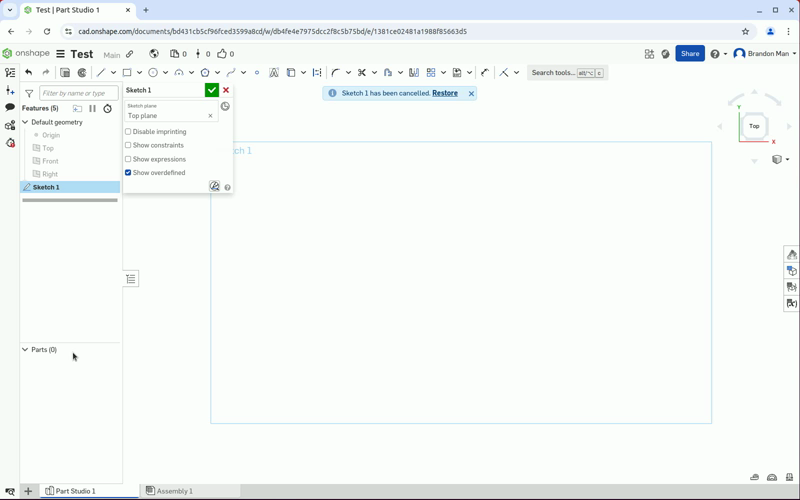
key(y)
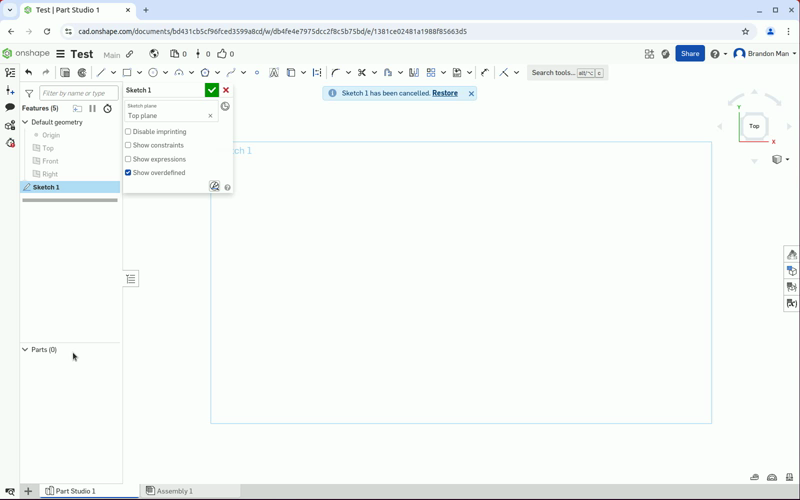
key(c)
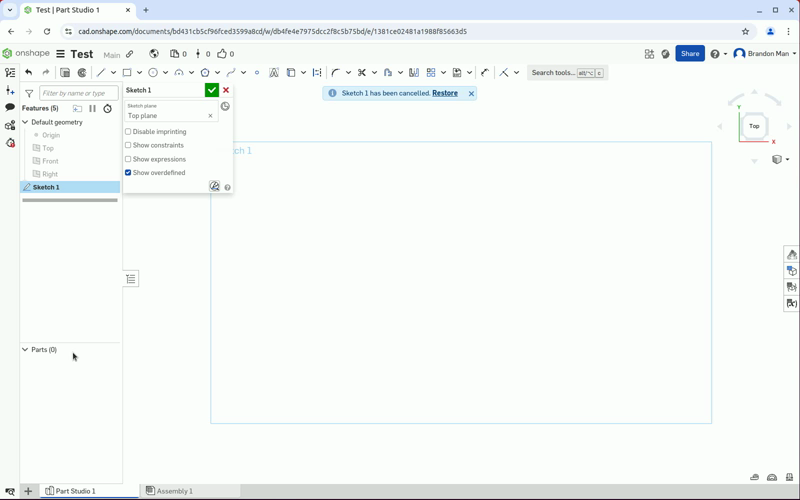
key_down(shift)
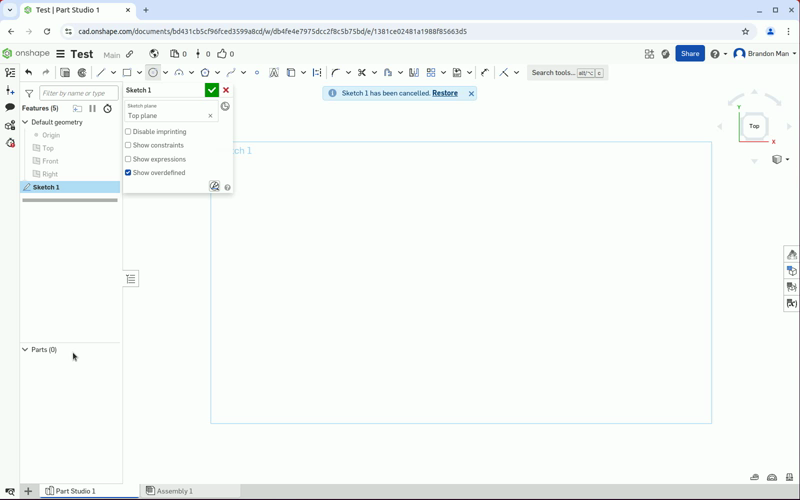
mouse_move(461, 282)
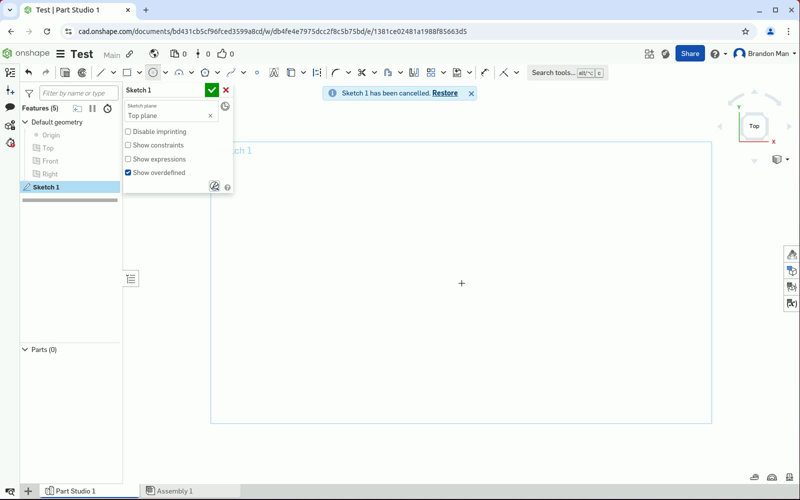
click(461, 282)
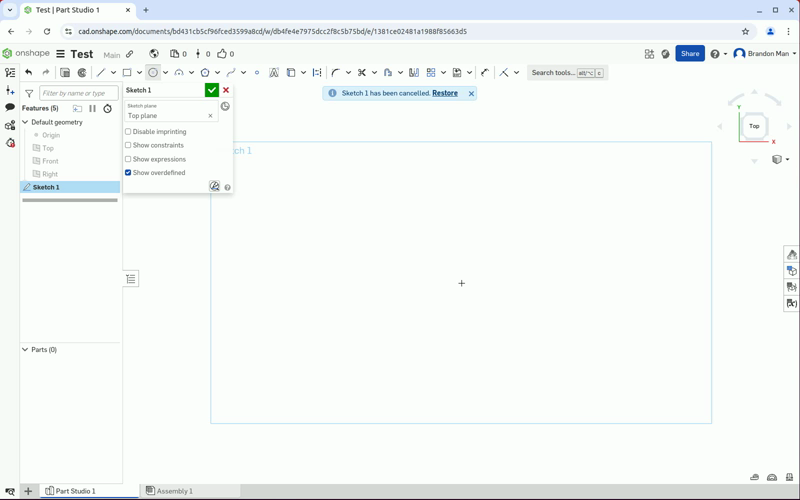
key_up(shift)
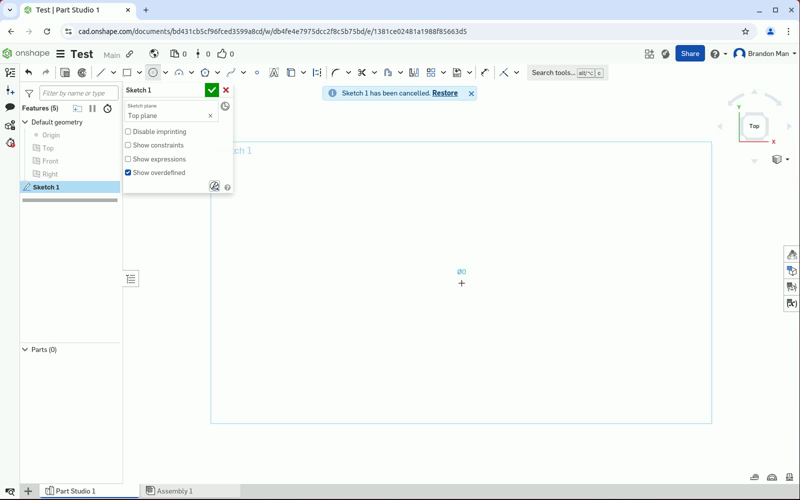
mouse_move(477, 282)
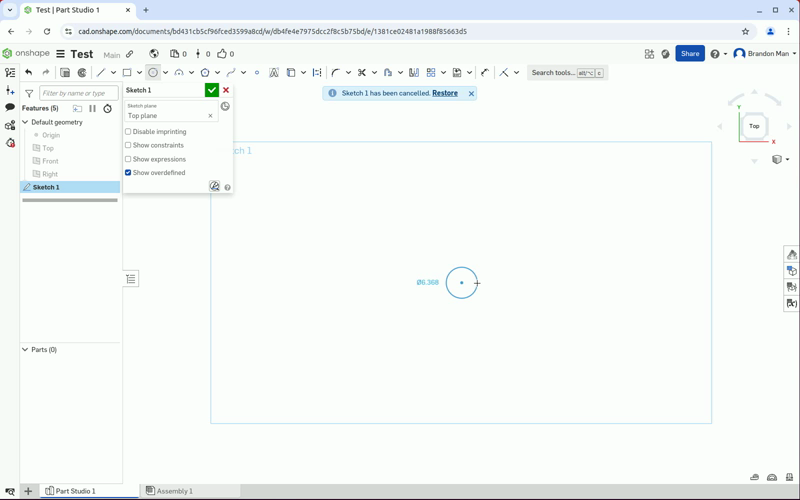
click(477, 282)
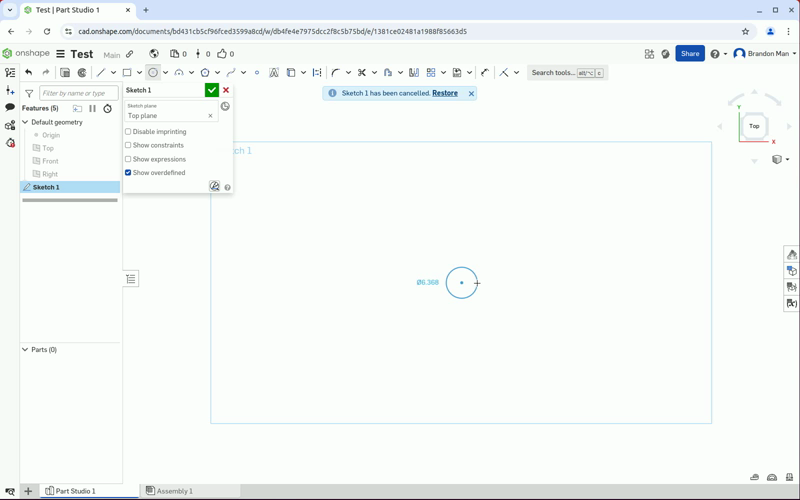
key(esc)
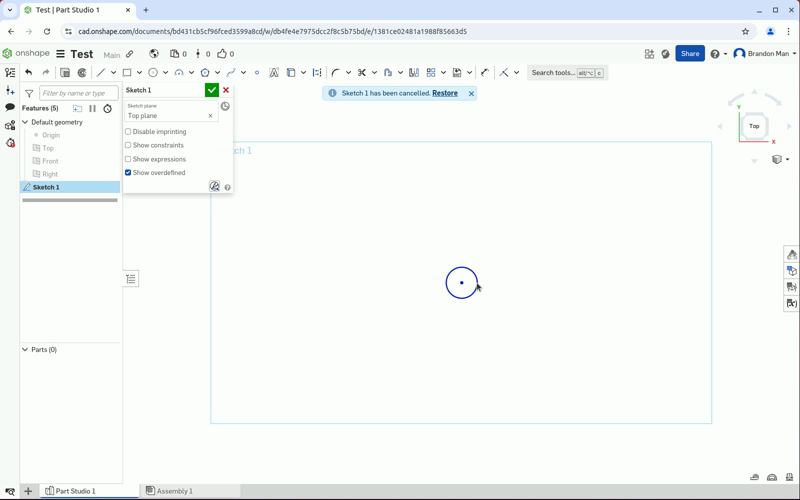
mouse_move(453, 289)
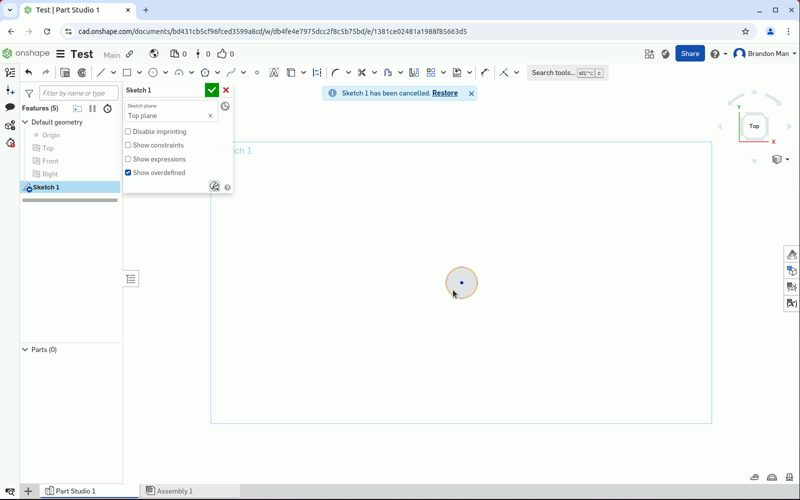
scroll(6)
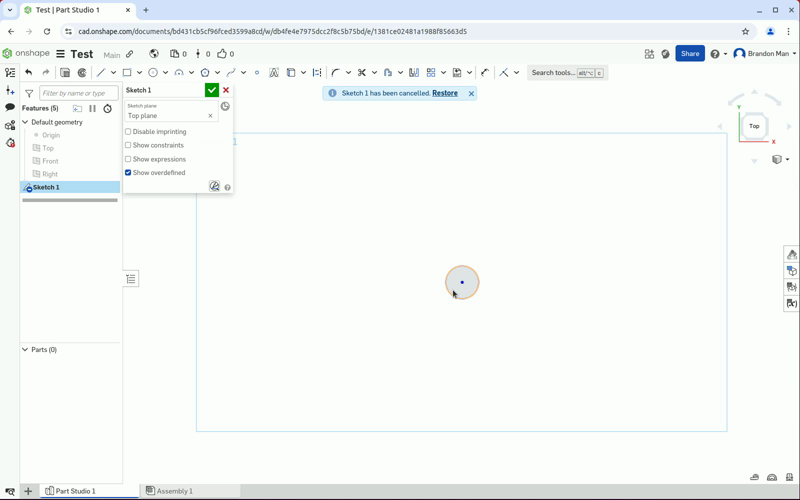
scroll(6)
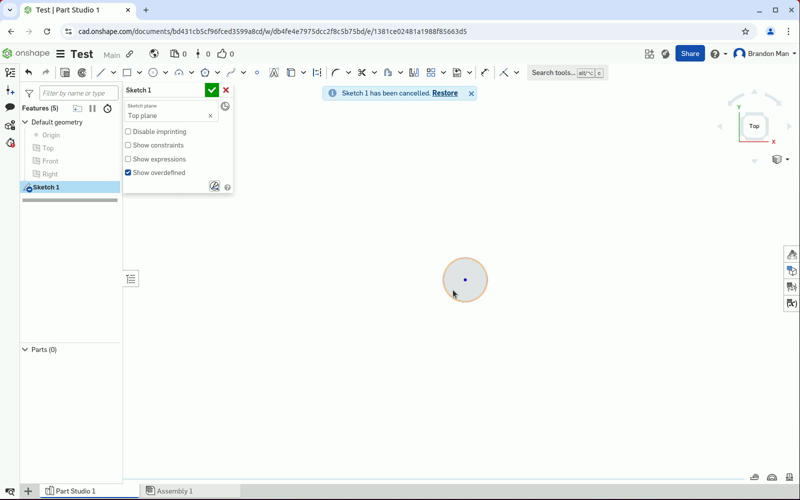
scroll(6)
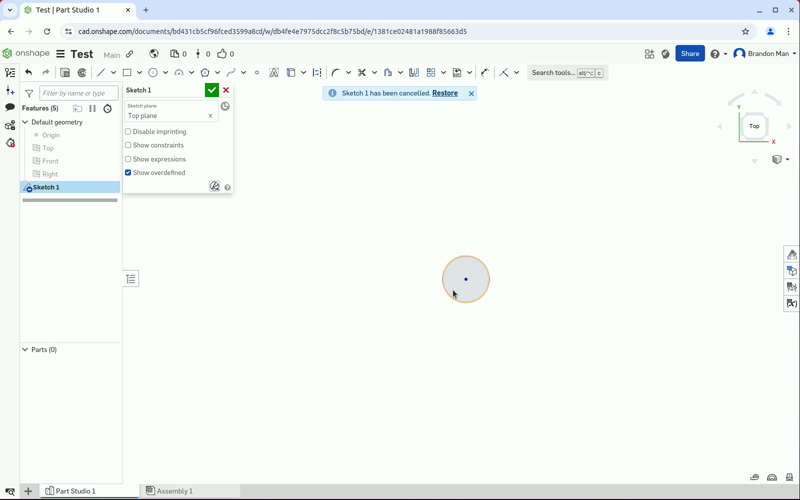
scroll(6)
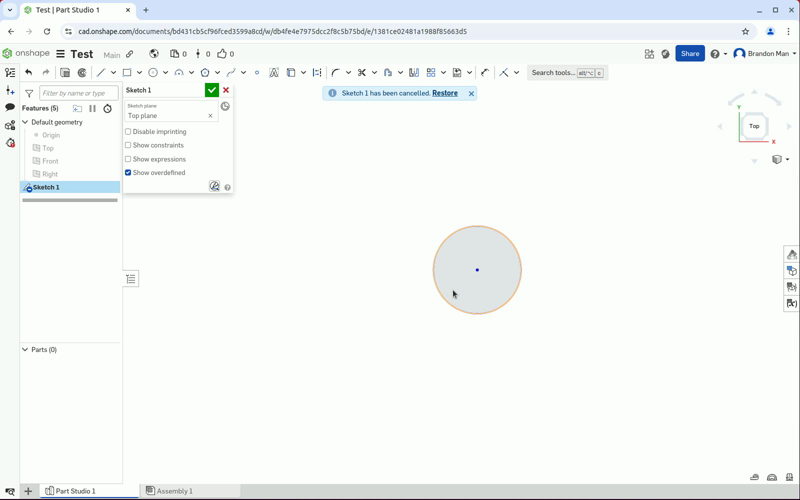
scroll(6)
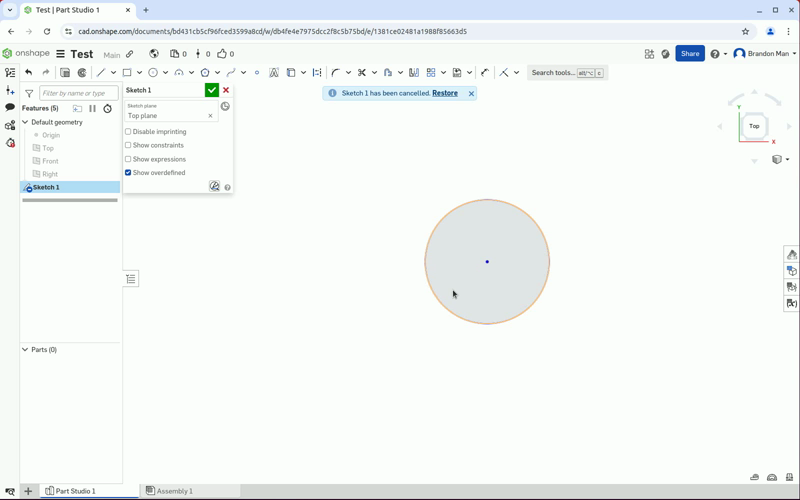
scroll(6)
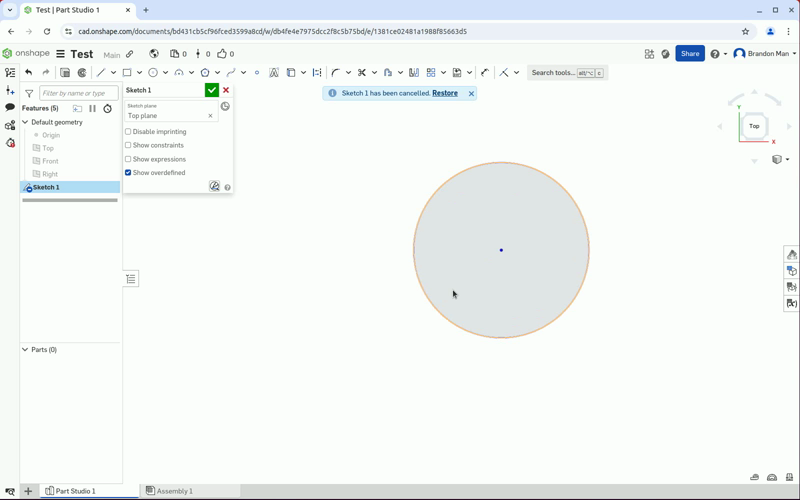
scroll(6)
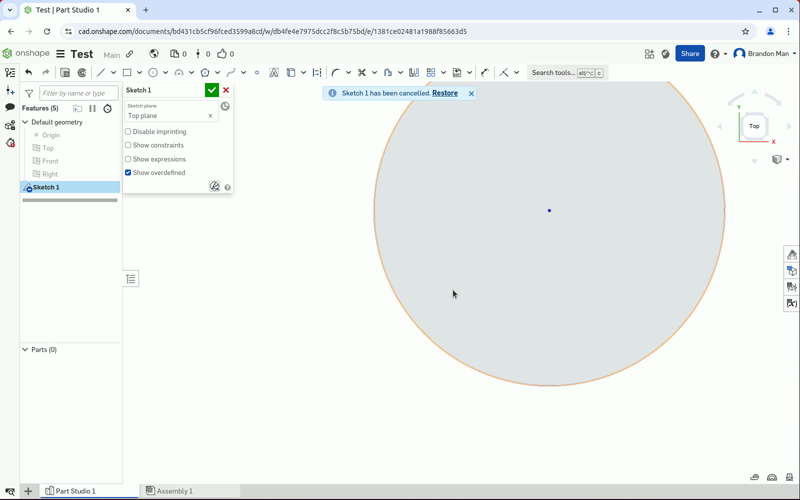
click(453, 289)
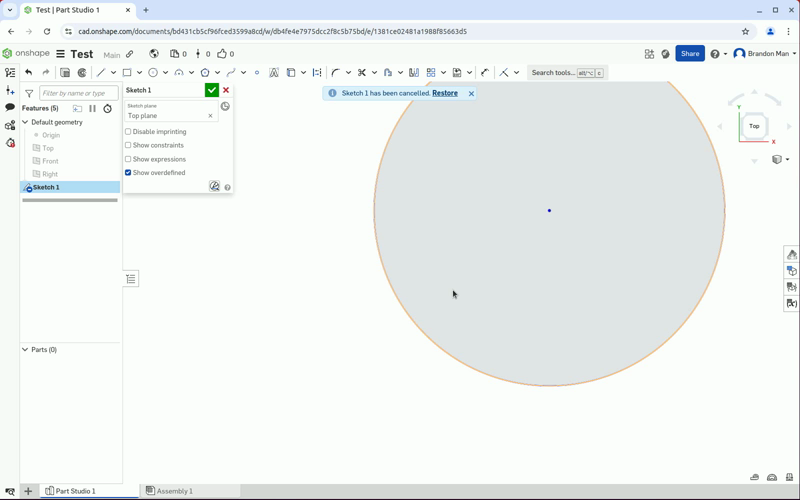
scroll(-6)
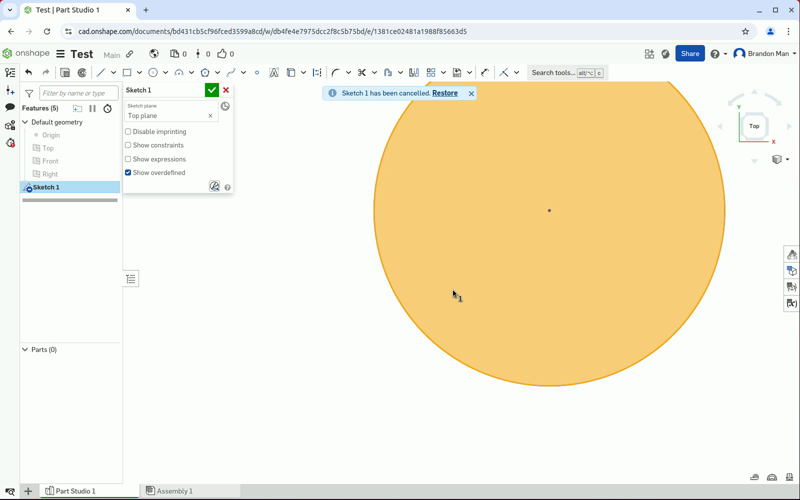
scroll(-6)
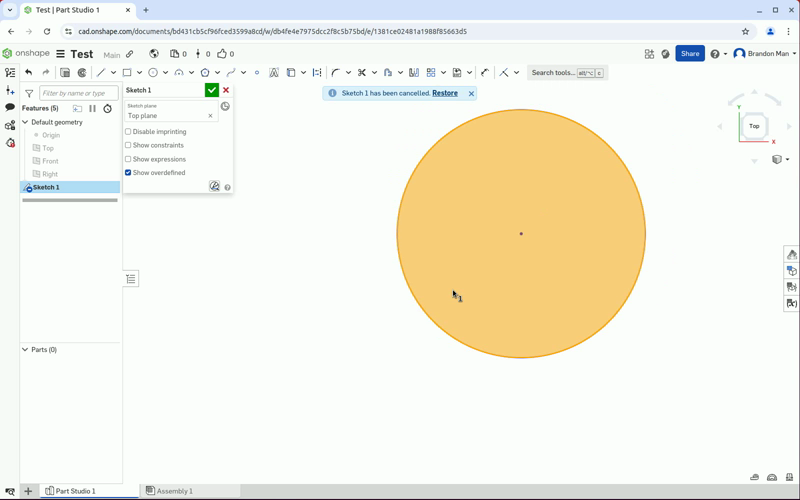
scroll(-6)
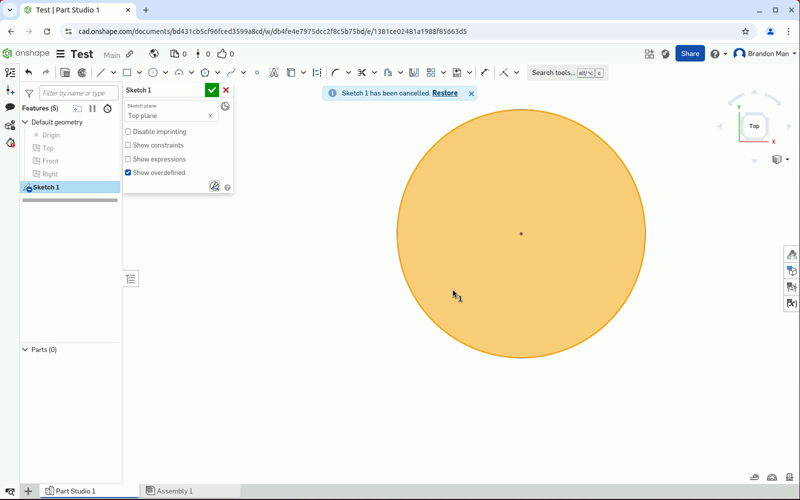
scroll(-6)
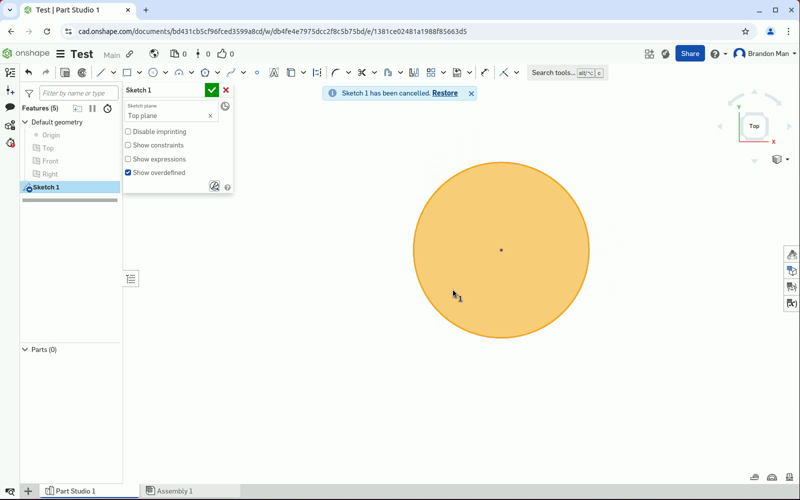
scroll(-6)
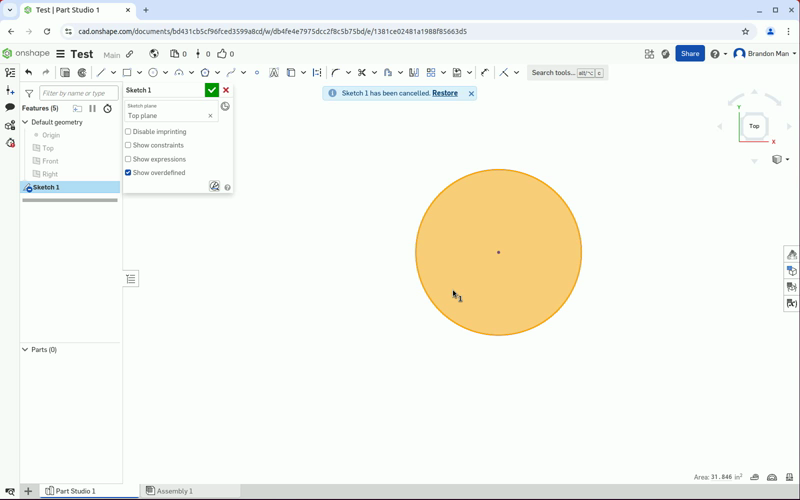
scroll(-6)
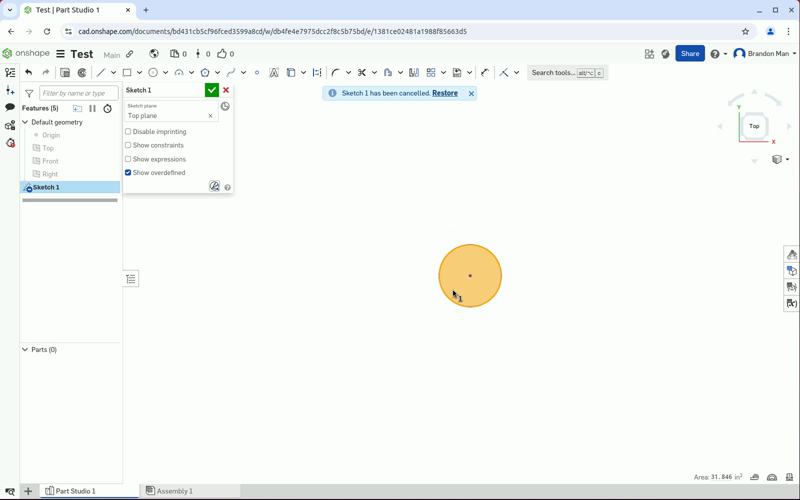
scroll(-6)
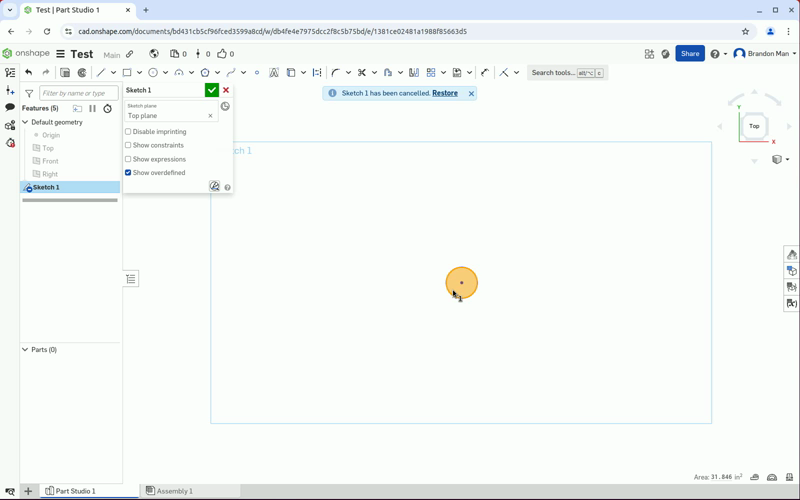
mouse_move(73, 352)
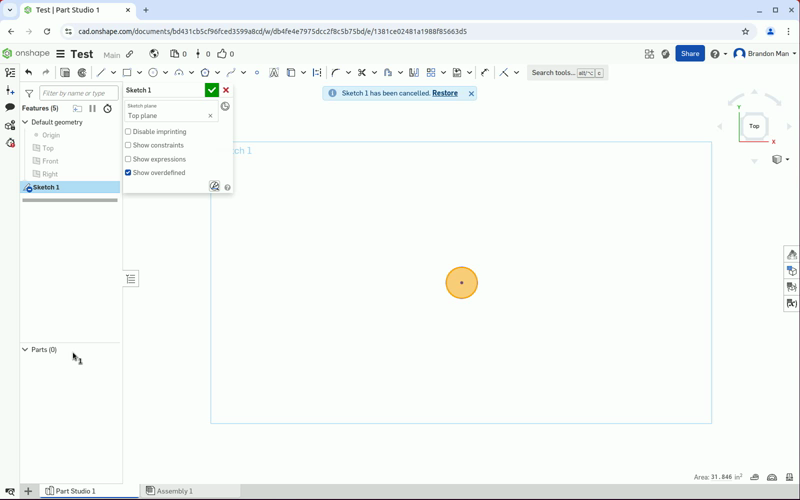
key(shift+y)
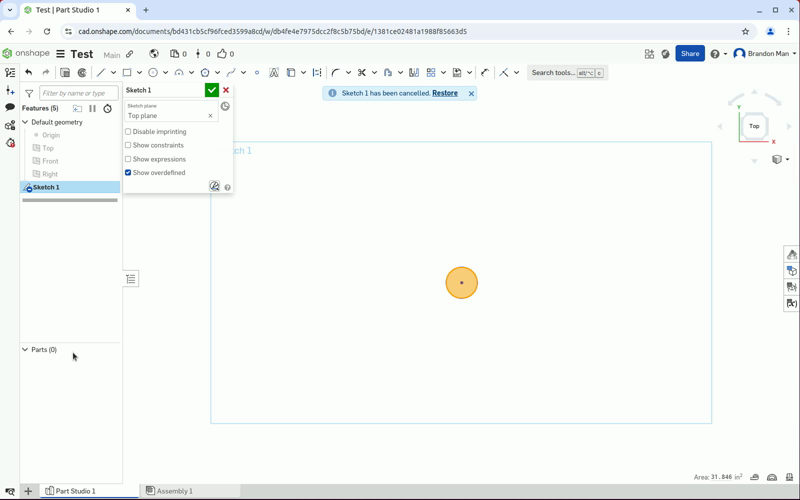
key(shift+e)
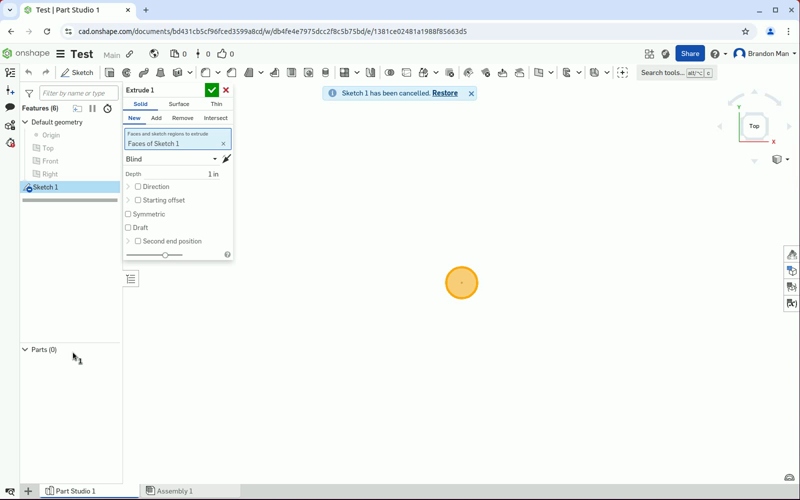
mouse_move(143, 106)
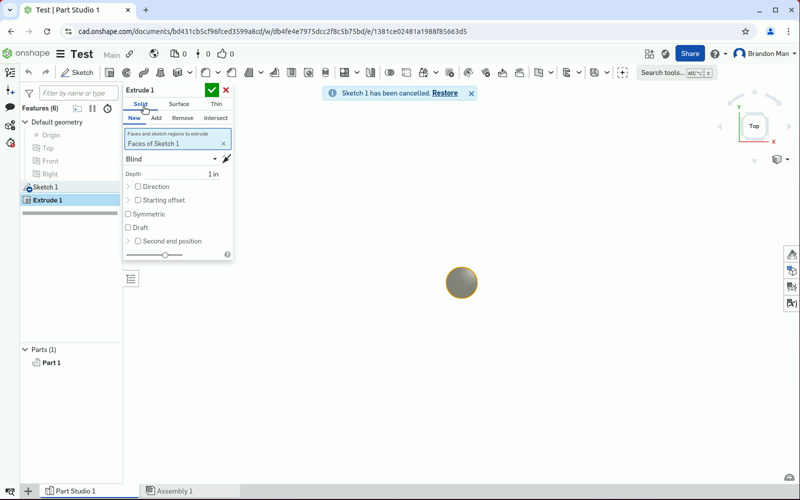
click(143, 106)
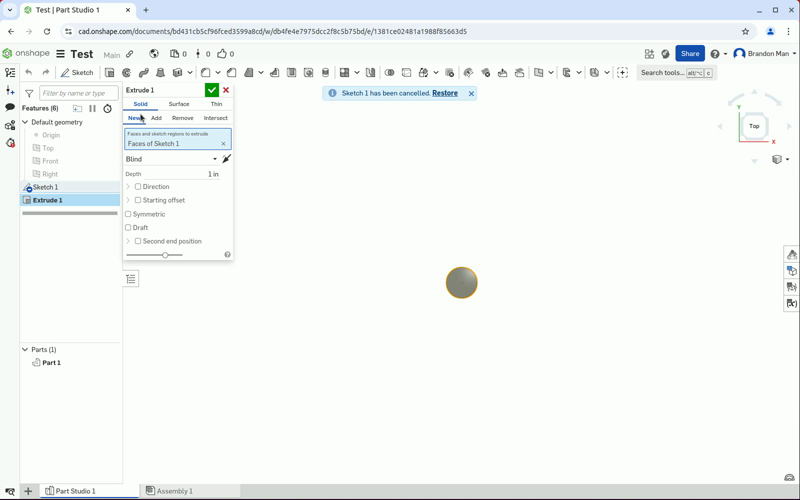
mouse_move(137, 120)
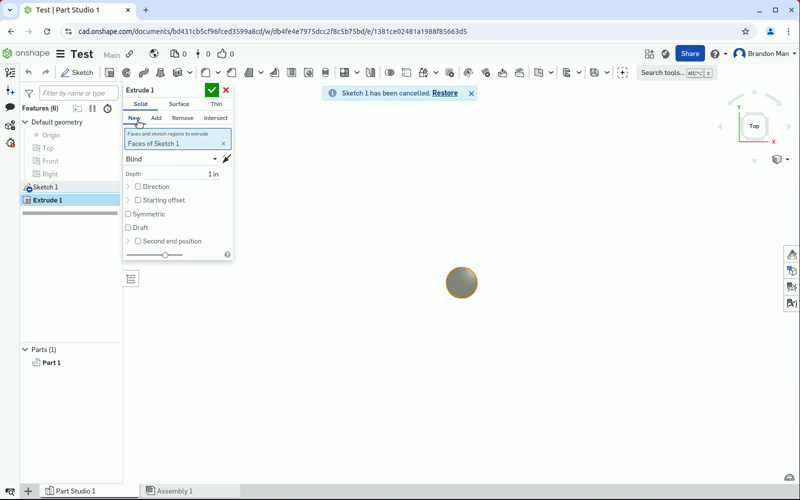
click(137, 120)
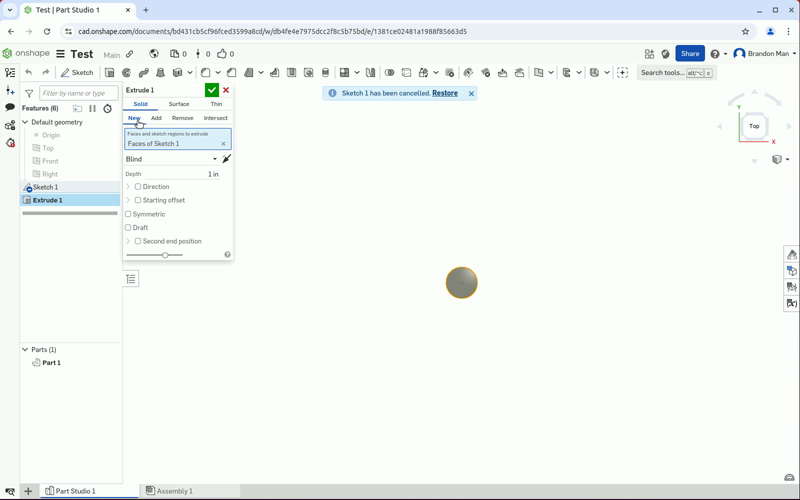
key(tab, 4)
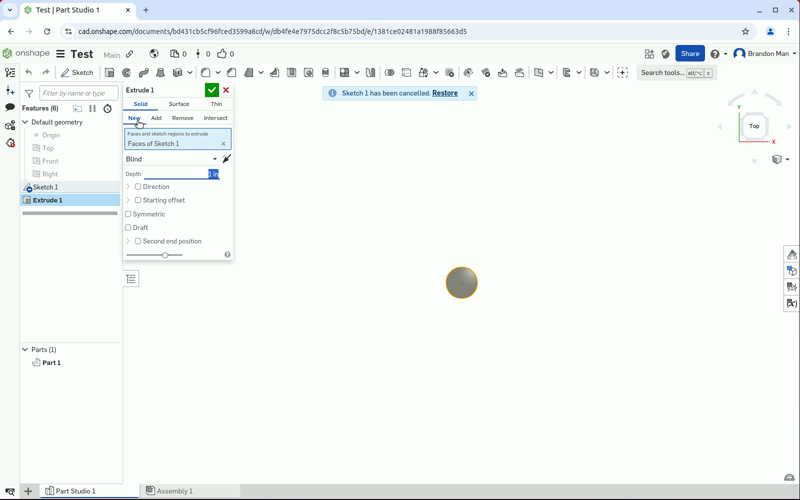
text(23.108)
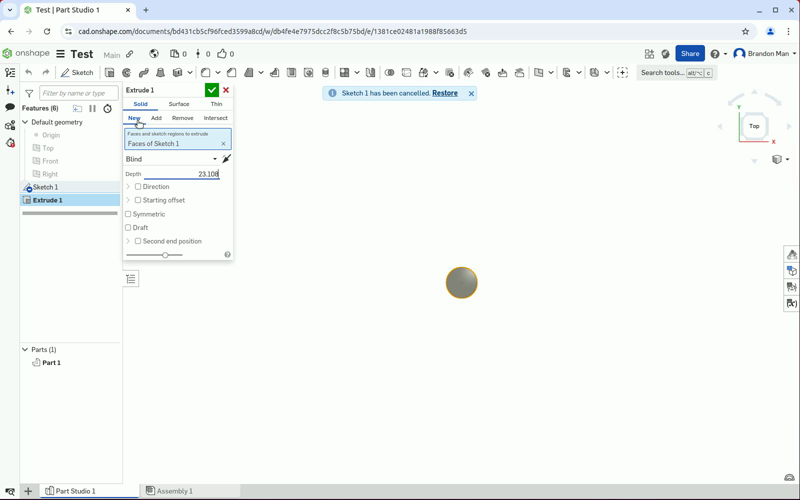
key(enter)
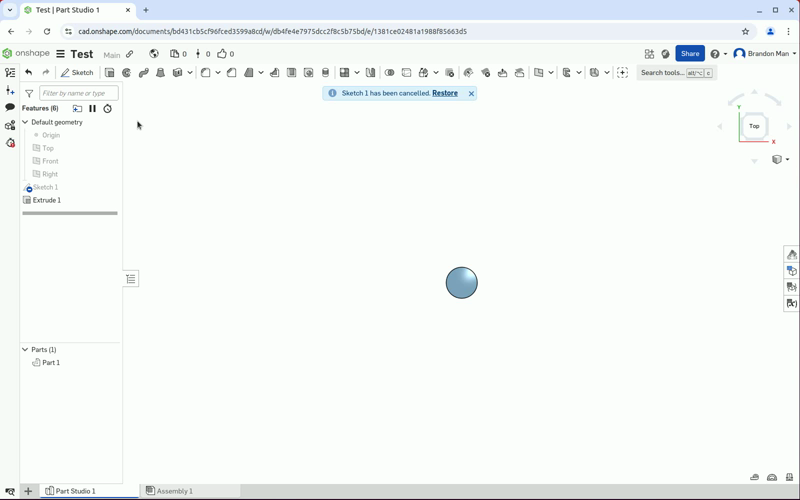
key(shift+h)
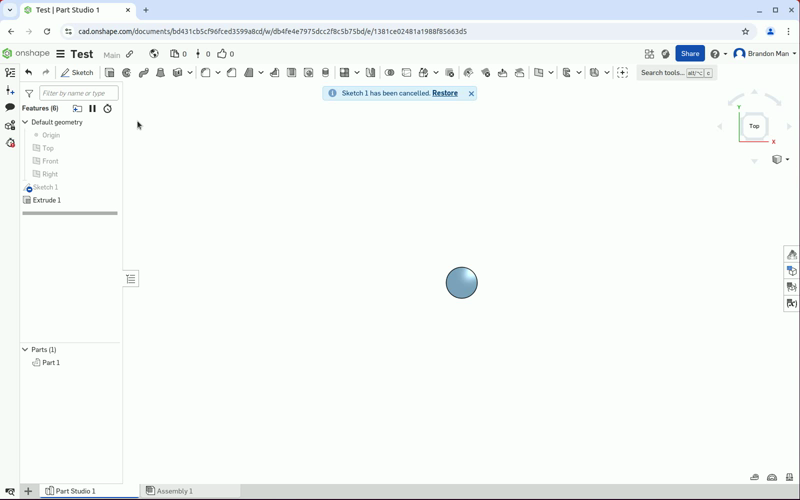
key(shift+h)
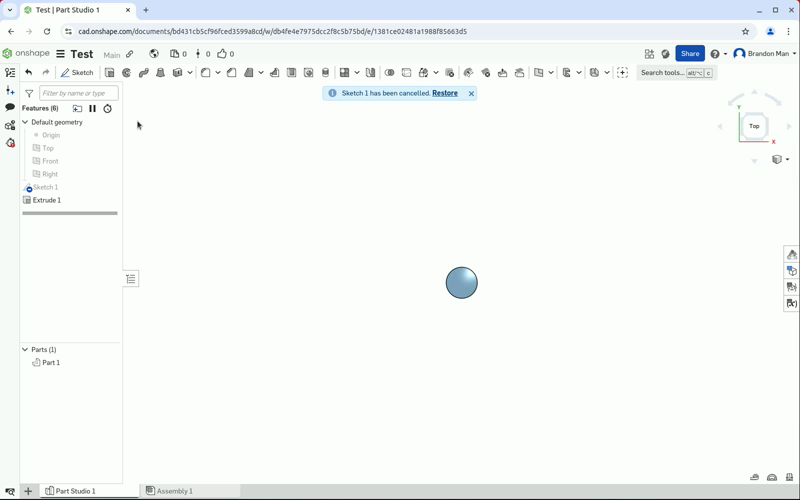
mouse_move(73, 189)
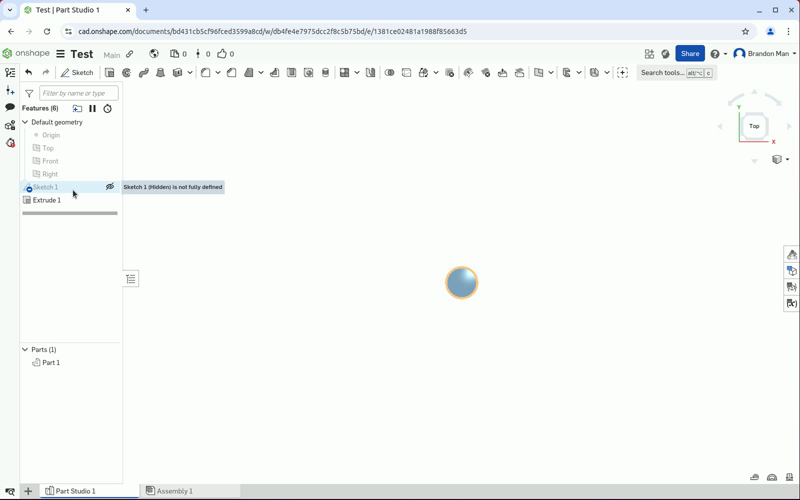
click(73, 189)
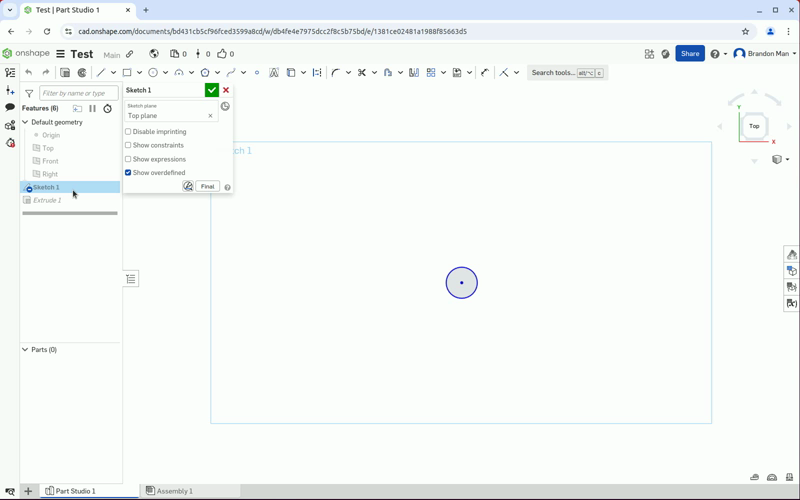
mouse_move(229, 92)
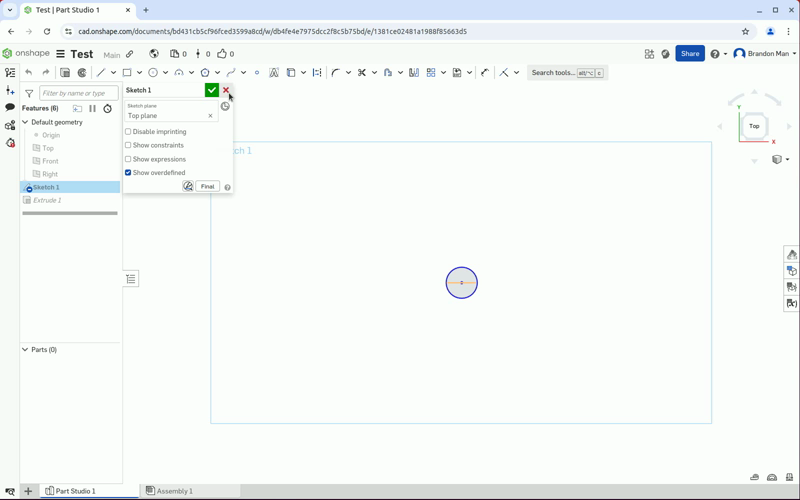
click(229, 92)
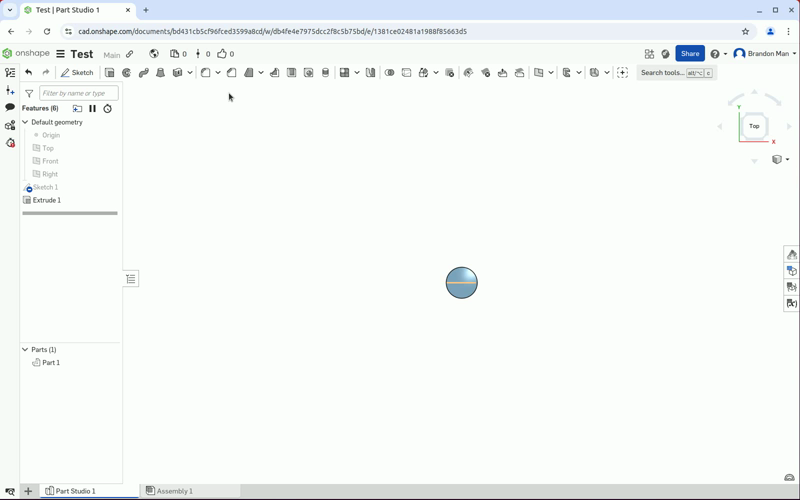
mouse_move(541, 75)
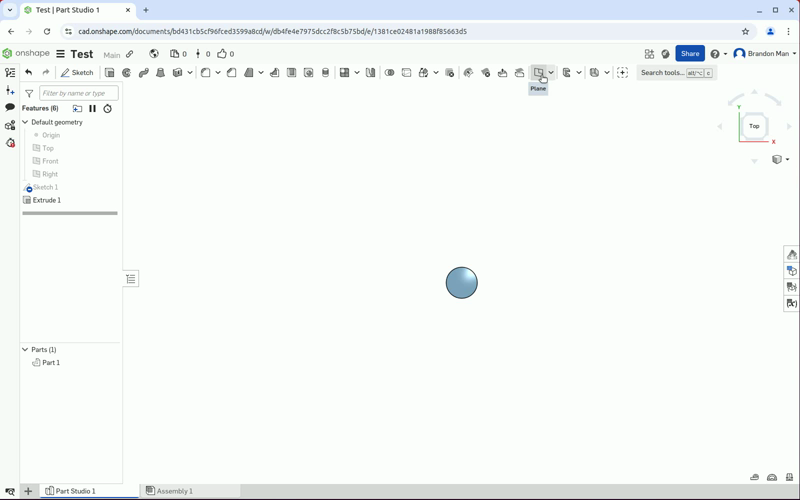
click(541, 75)
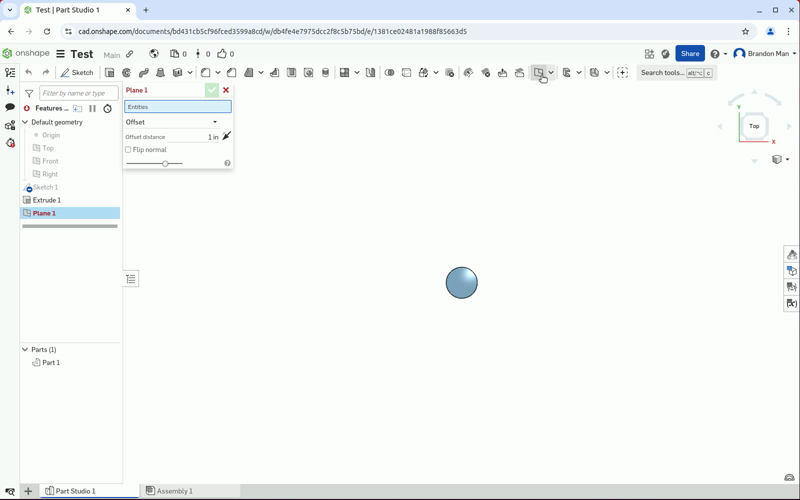
mouse_move(73, 150)
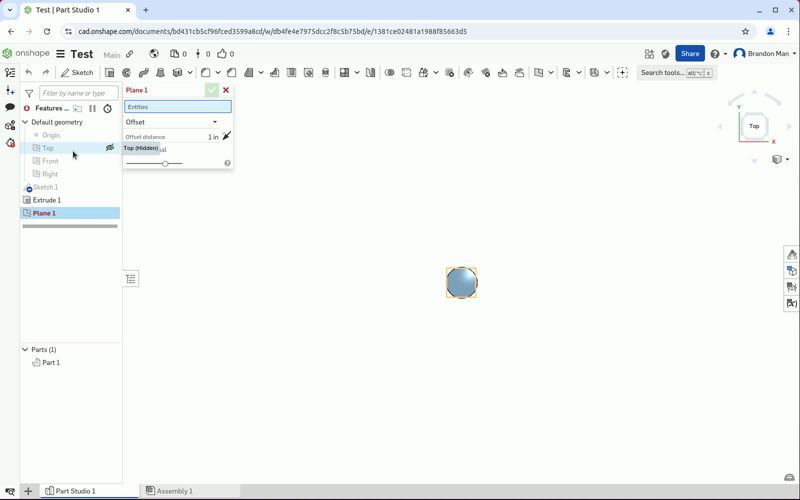
click(73, 150)
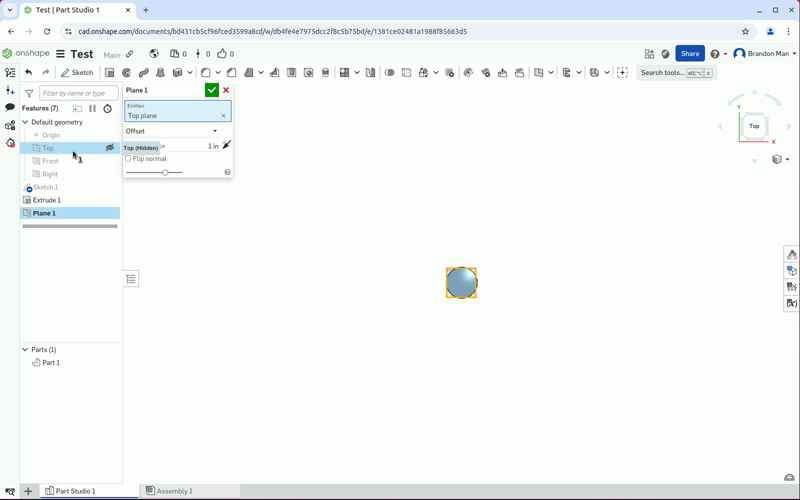
key(tab, 2)
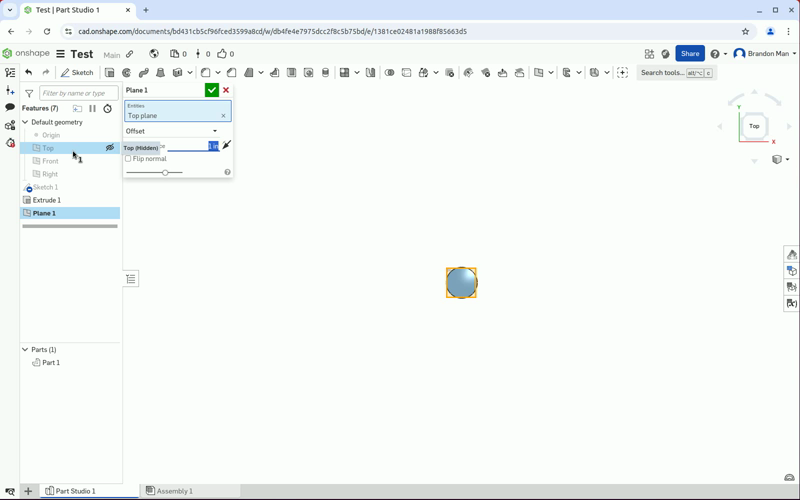
text(23.108)
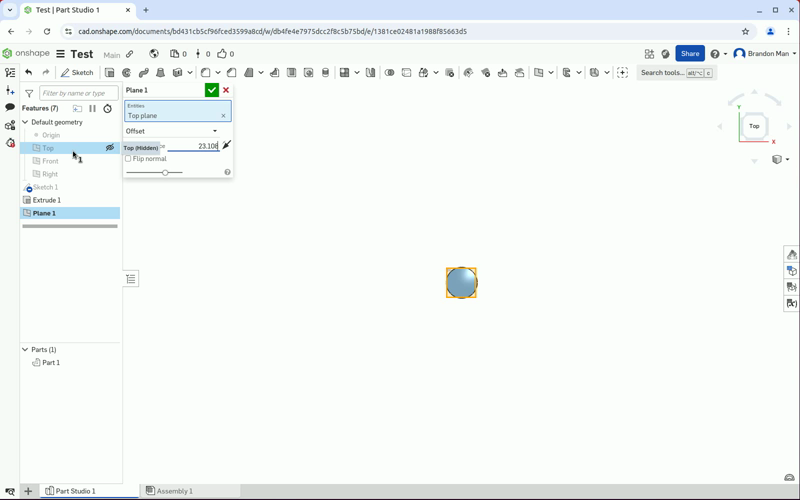
key(enter, 2)
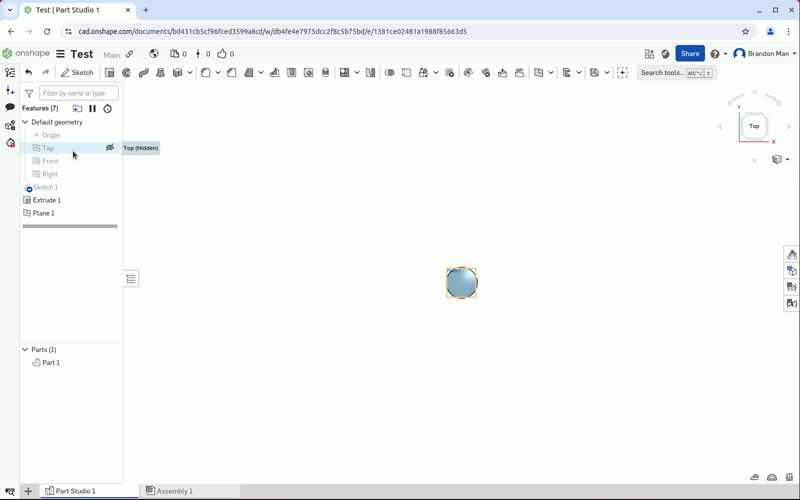
key(shift+s)
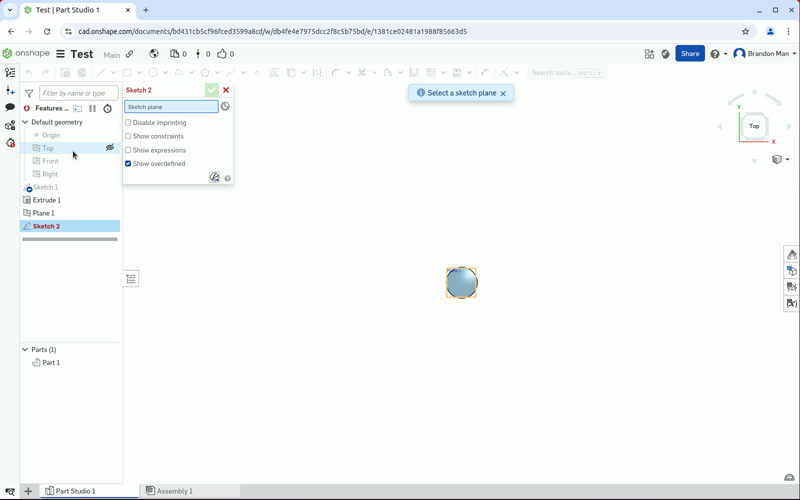
mouse_move(73, 215)
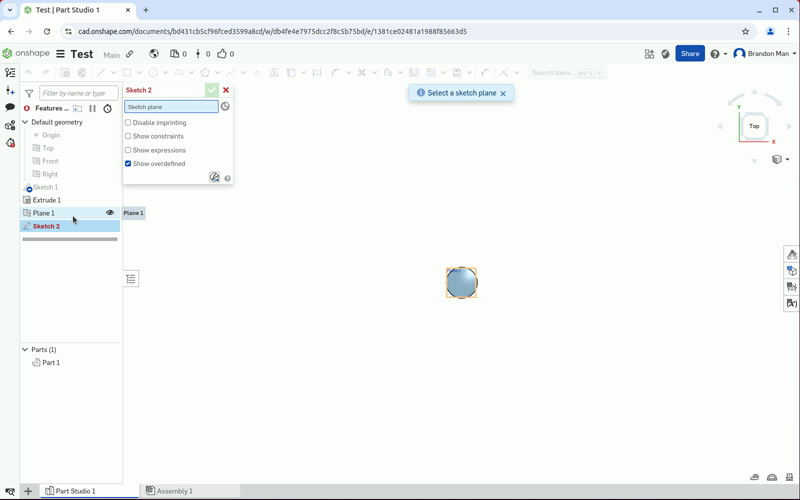
click(73, 215)
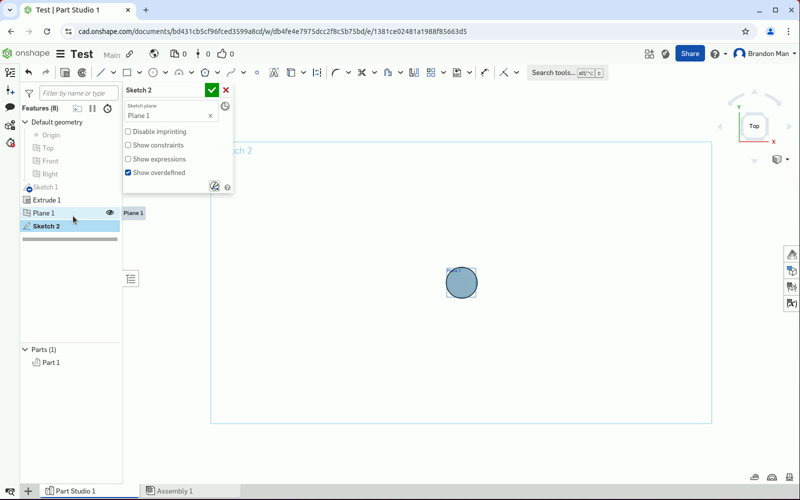
mouse_move(73, 352)
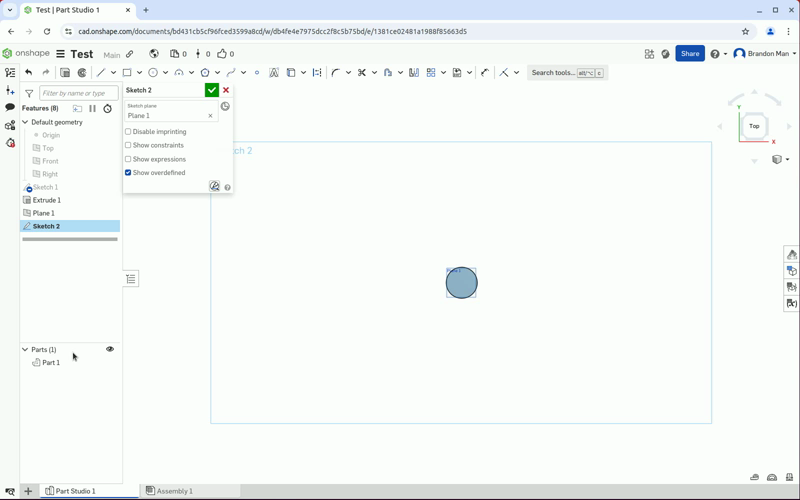
key(y)
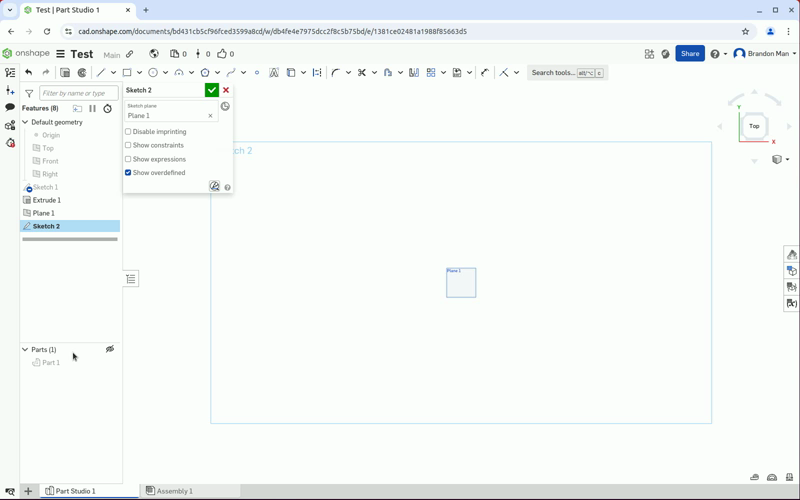
key(c)
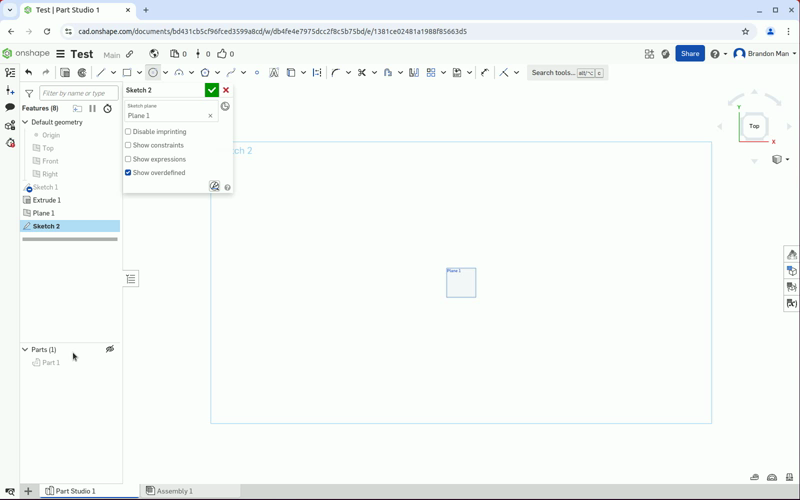
key_down(shift)
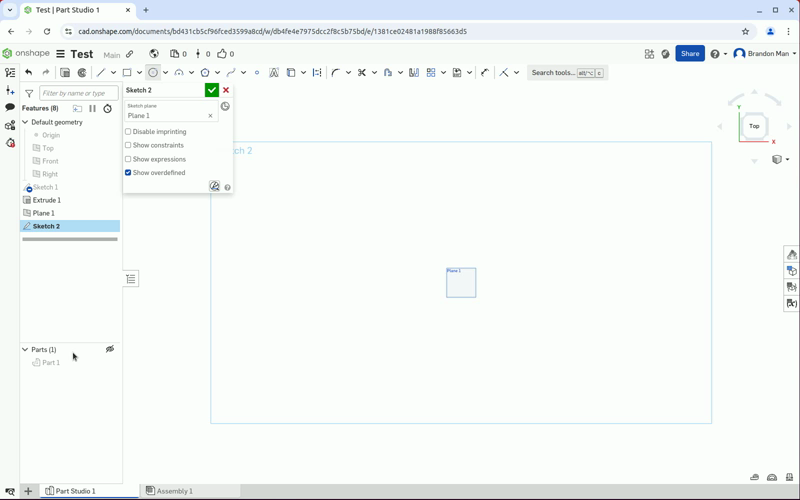
mouse_move(461, 282)
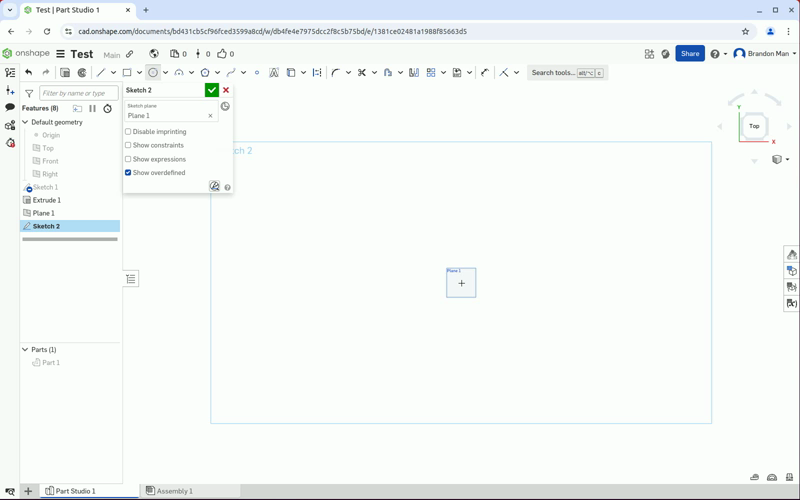
click(461, 282)
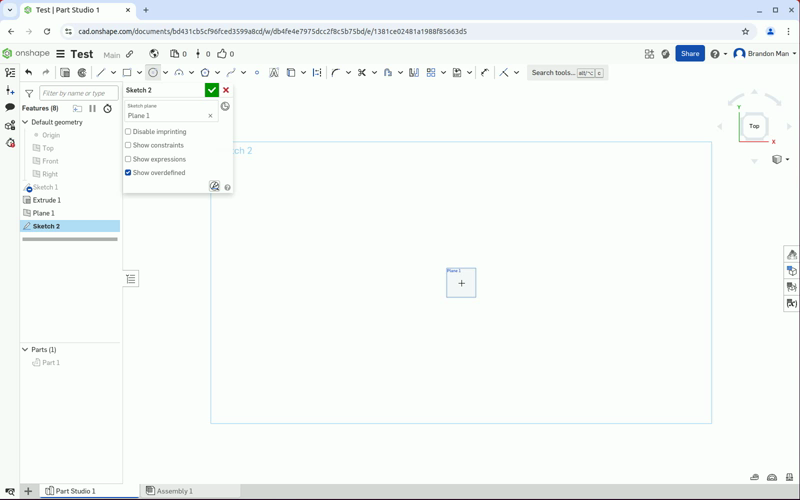
key_up(shift)
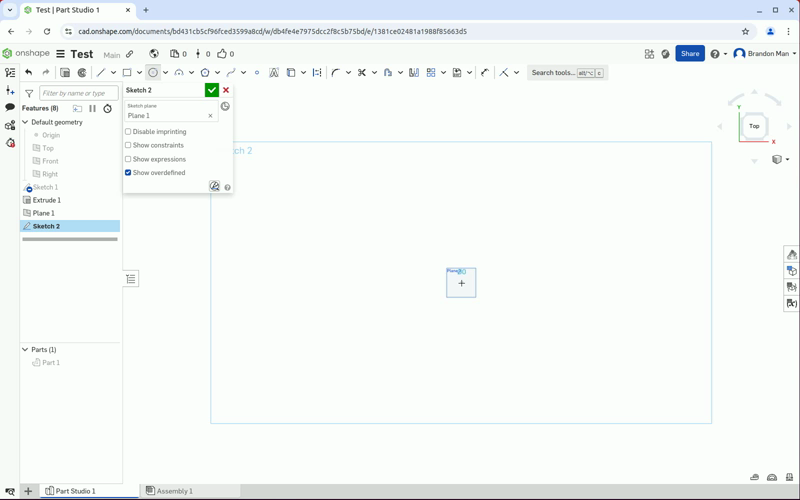
mouse_move(464, 282)
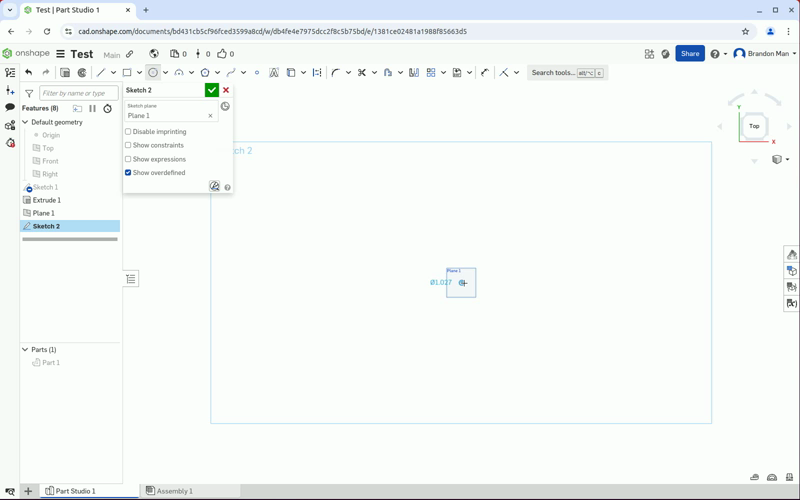
scroll(6)
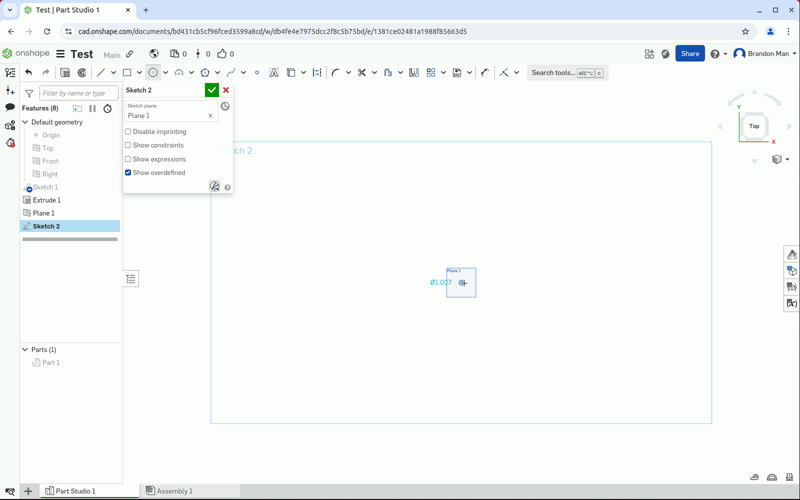
scroll(6)
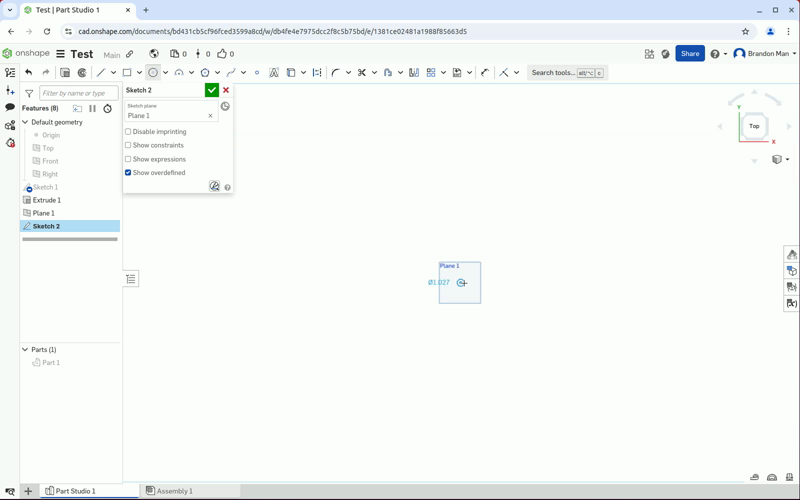
scroll(6)
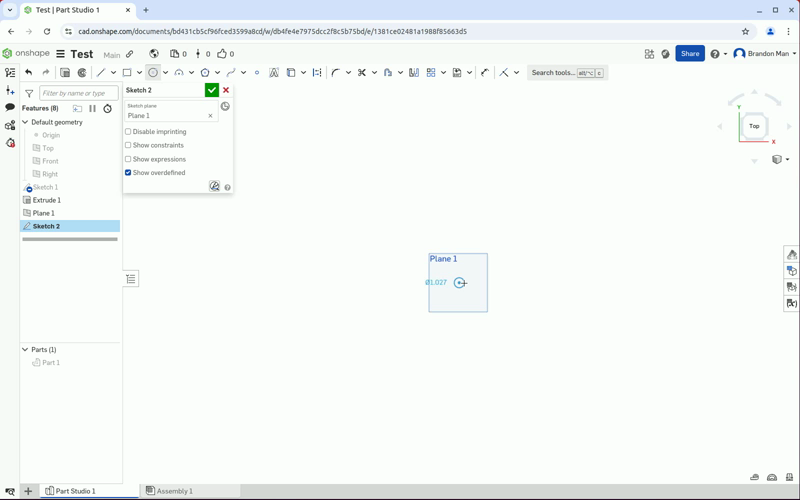
scroll(6)
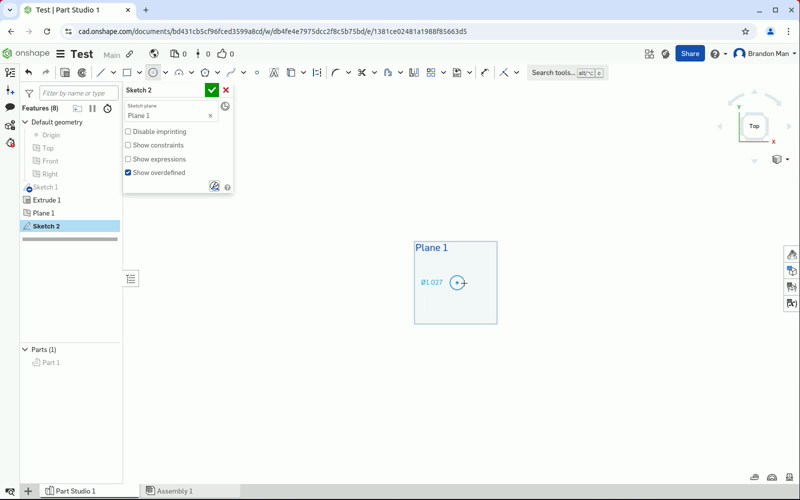
scroll(6)
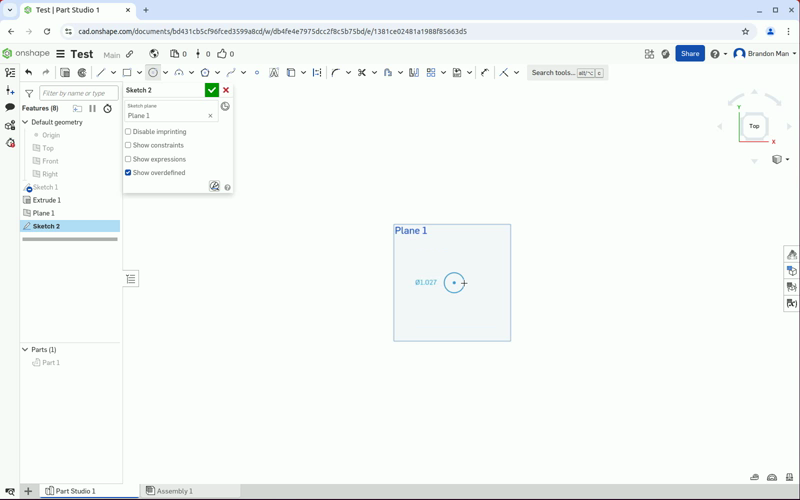
scroll(6)
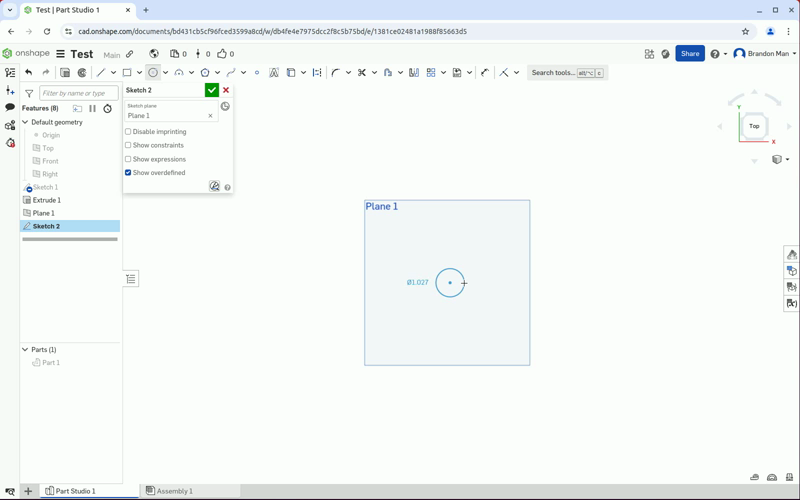
scroll(6)
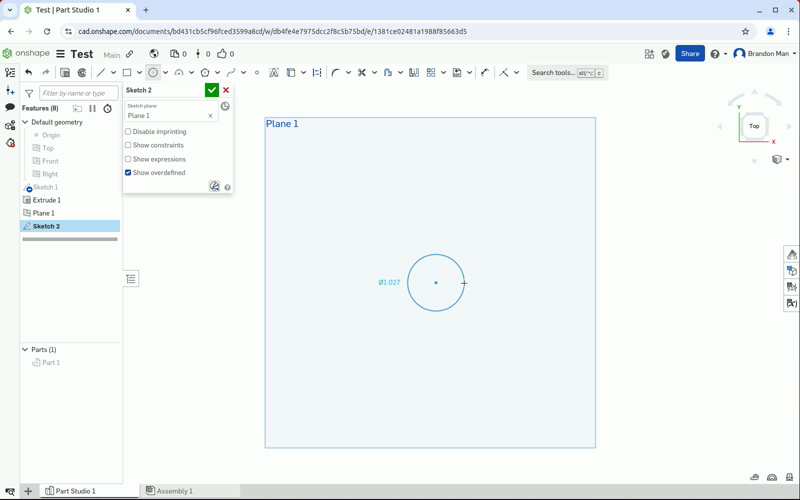
click(464, 282)
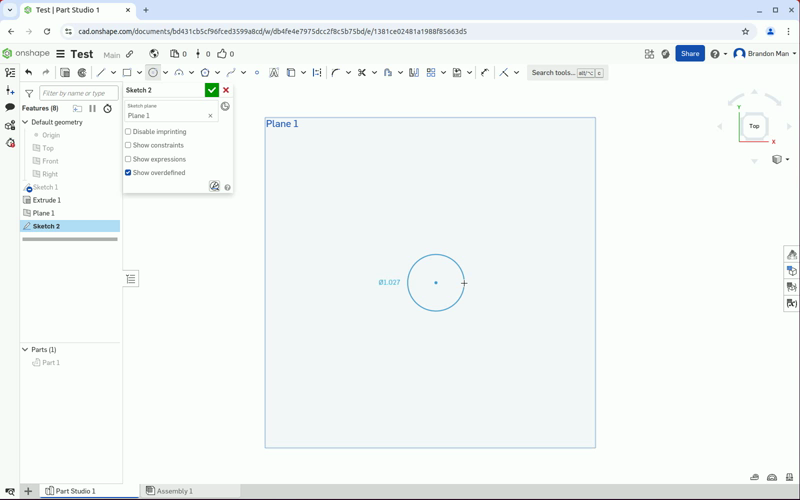
scroll(-6)
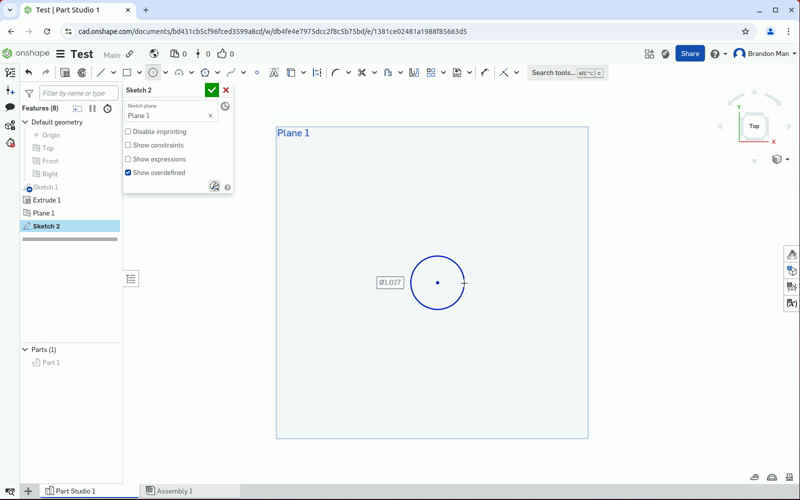
scroll(-6)
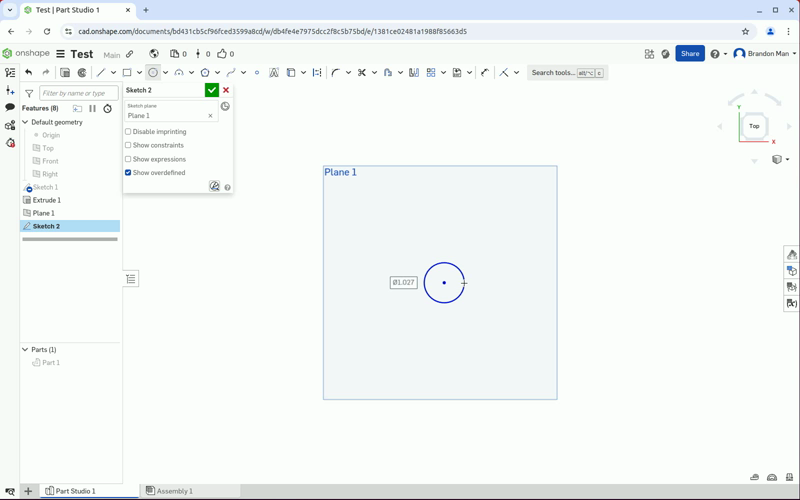
scroll(-6)
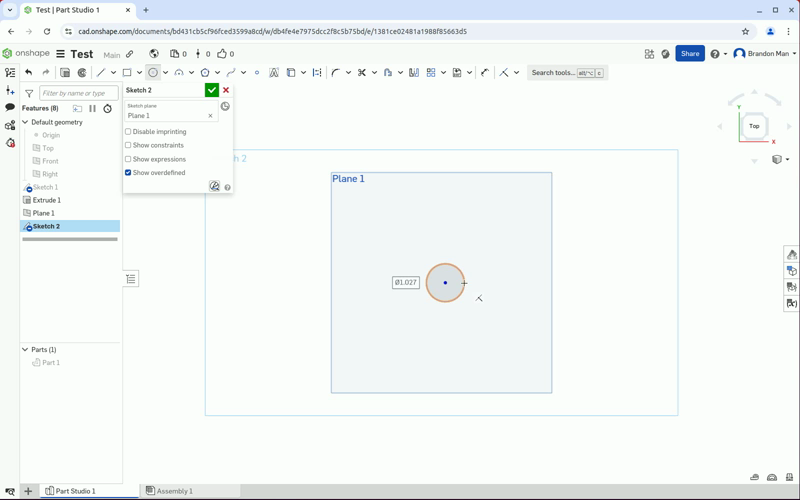
scroll(-6)
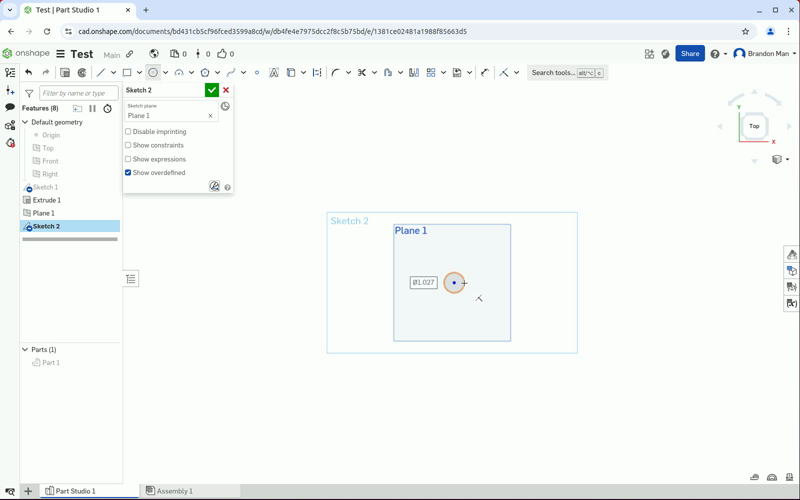
scroll(-6)
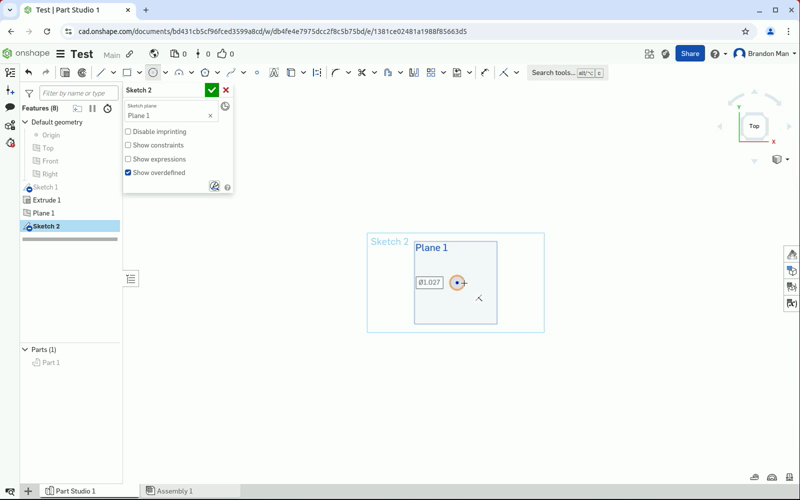
scroll(-6)
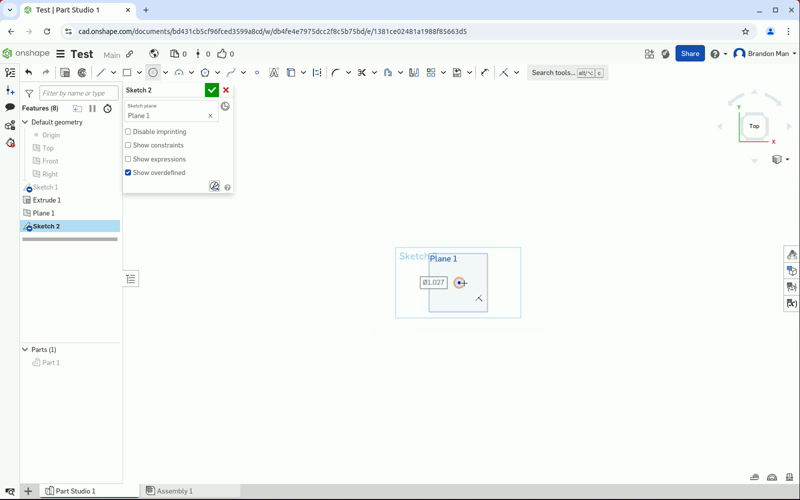
scroll(-6)
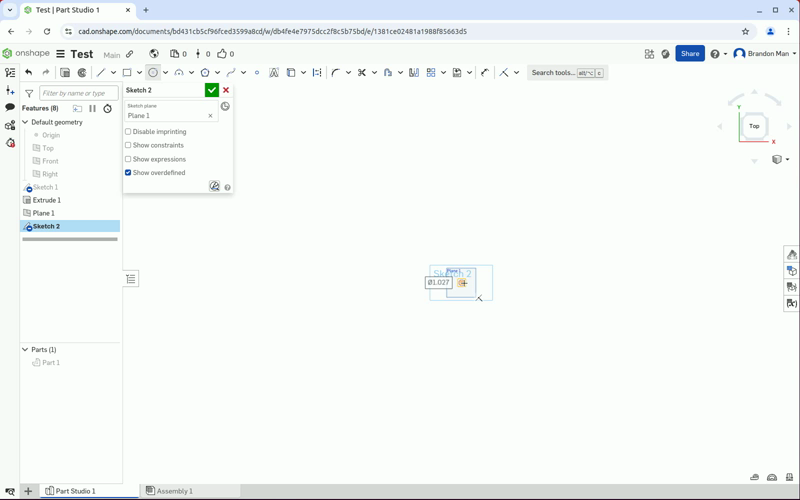
key(esc)
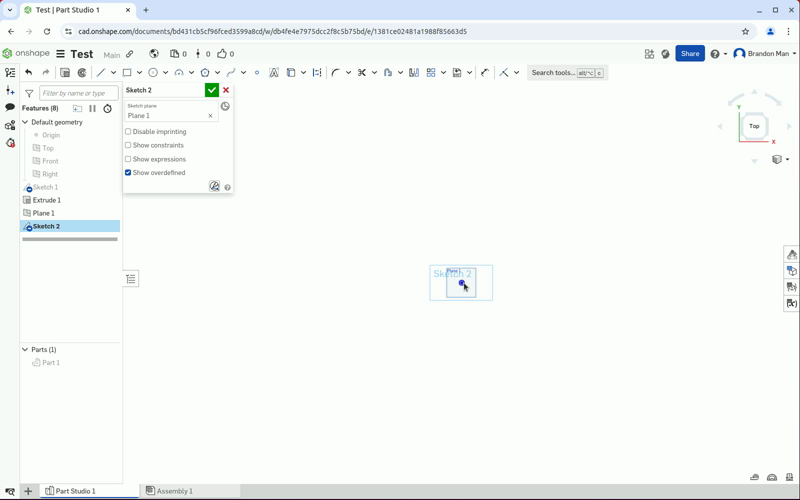
mouse_move(462, 284)
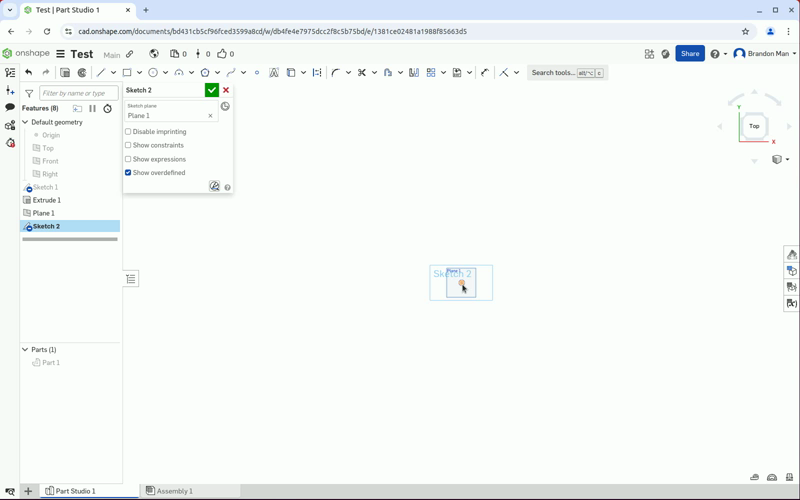
scroll(6)
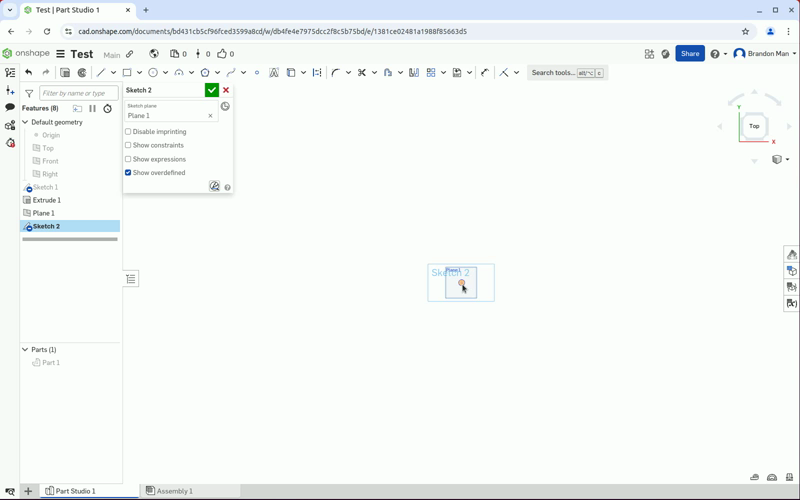
scroll(6)
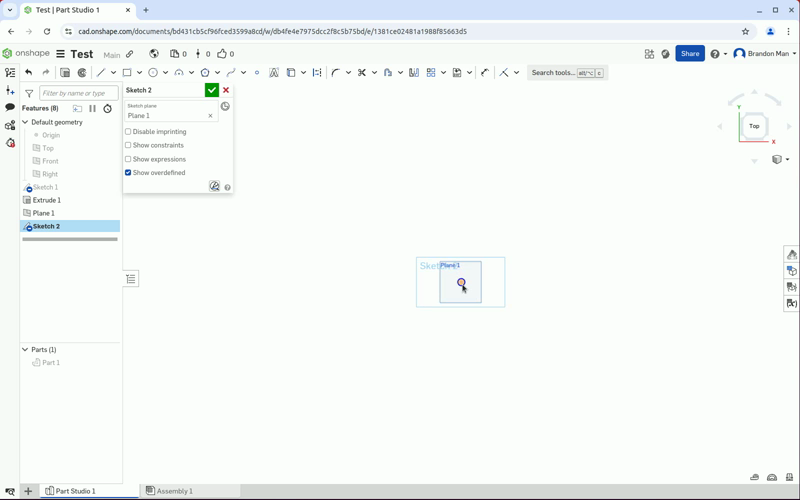
scroll(6)
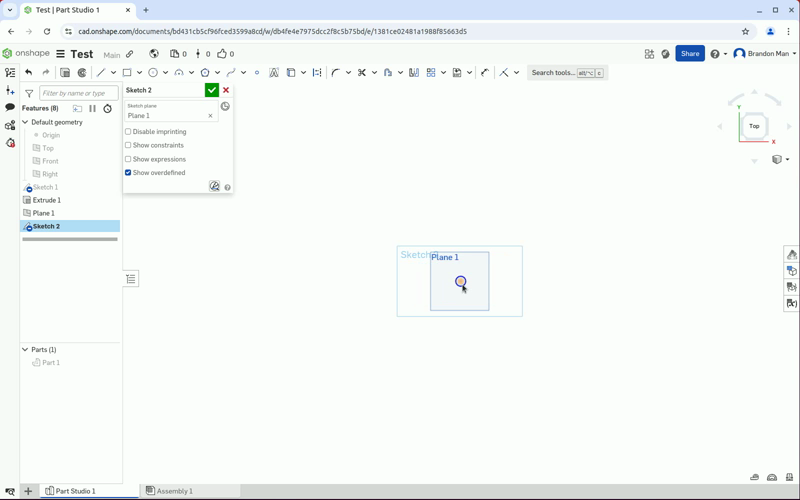
scroll(6)
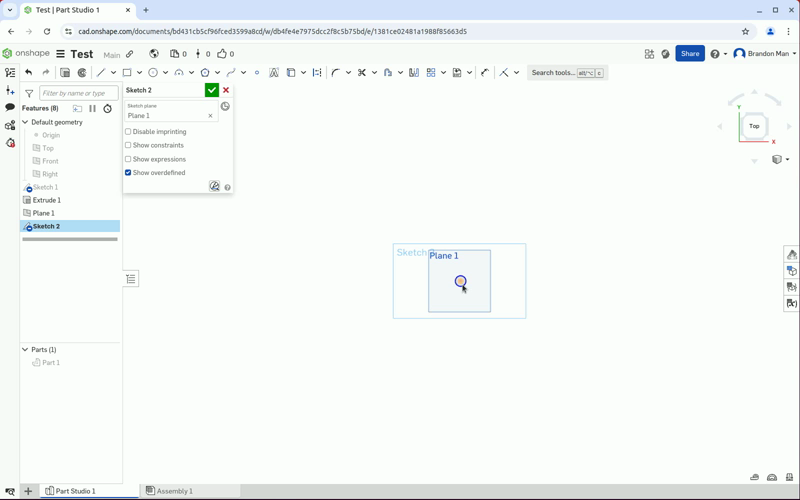
scroll(6)
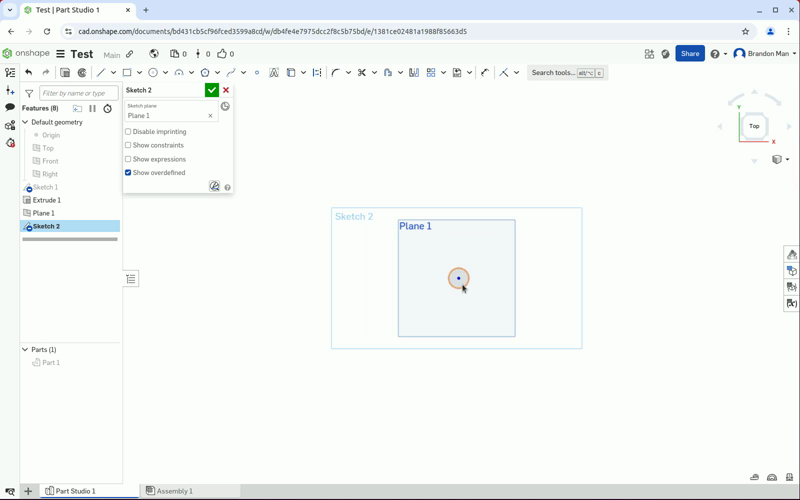
scroll(6)
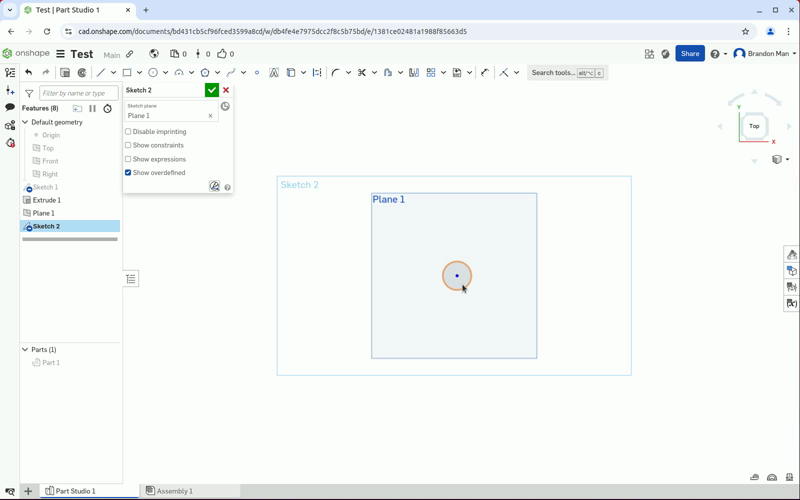
scroll(6)
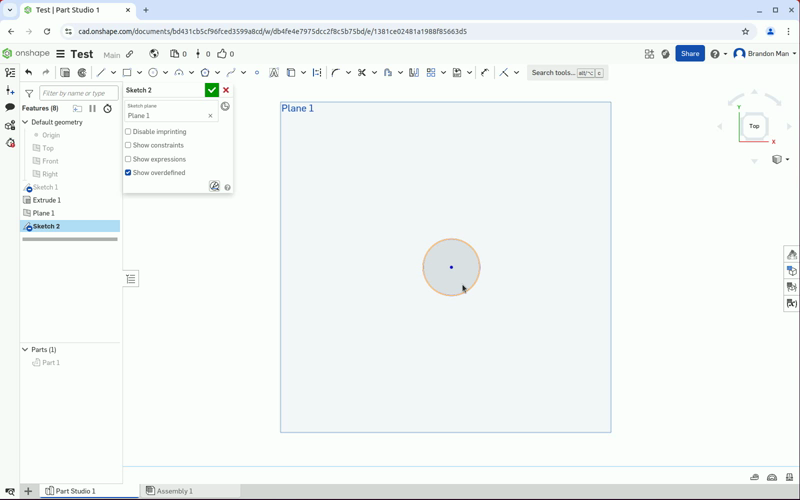
click(462, 284)
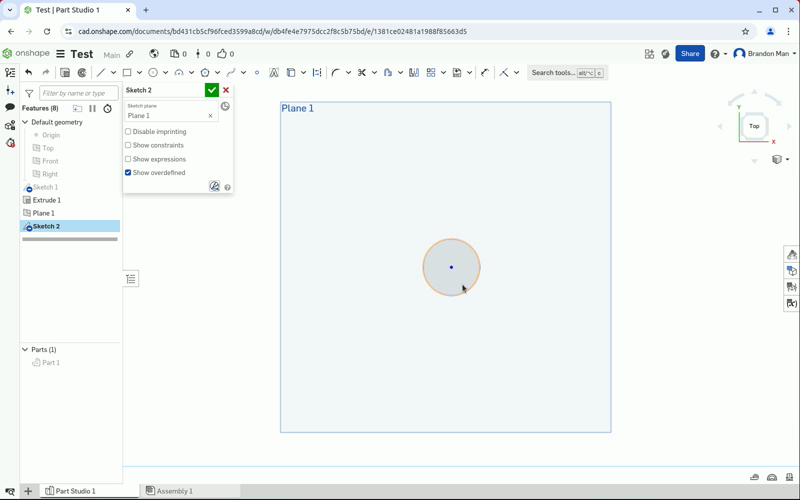
scroll(-6)
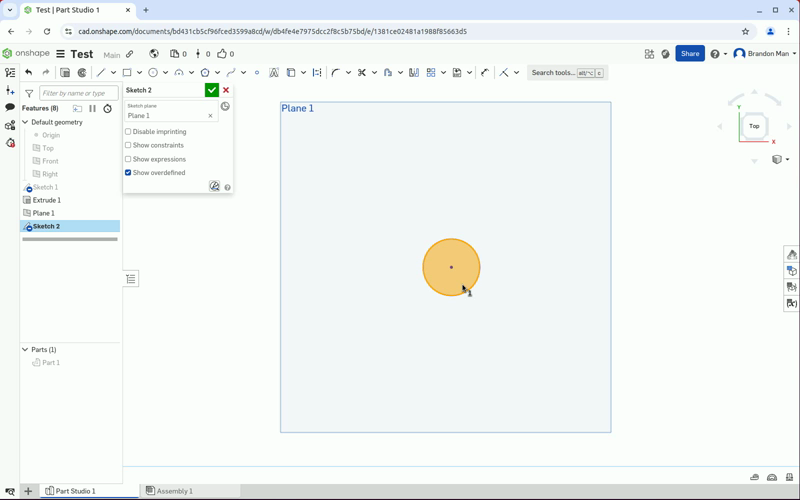
scroll(-6)
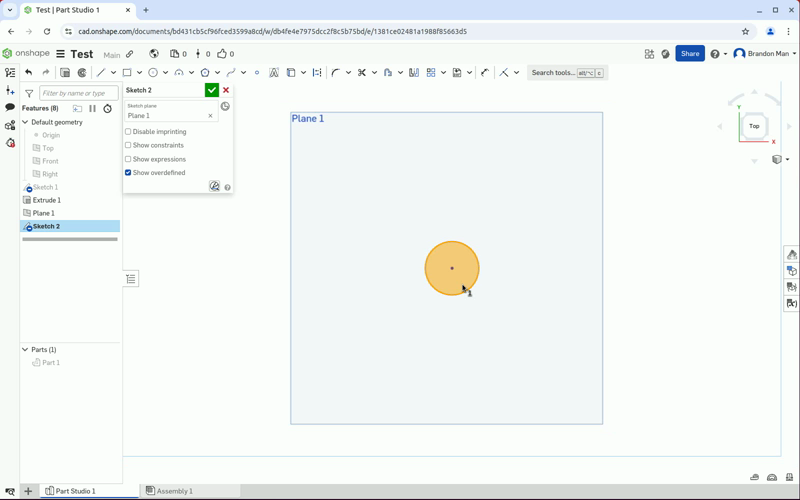
scroll(-6)
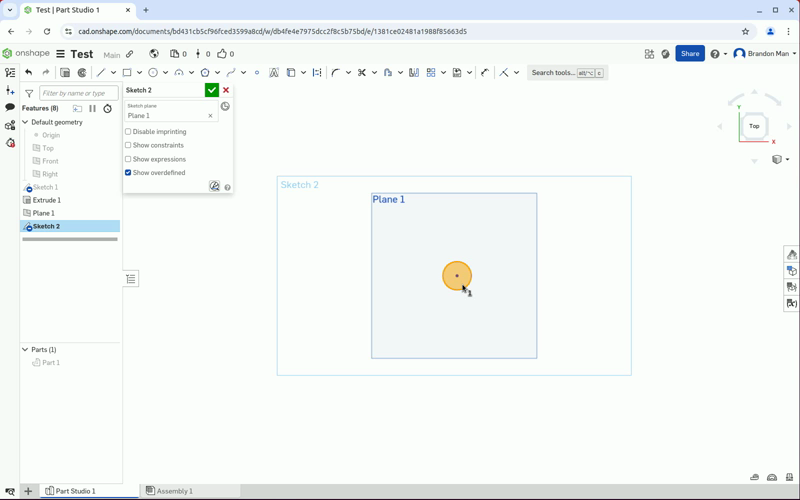
scroll(-6)
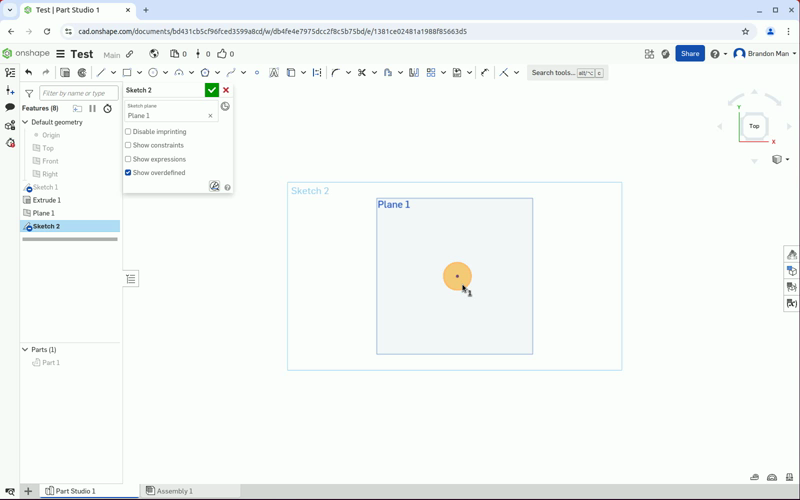
scroll(-6)
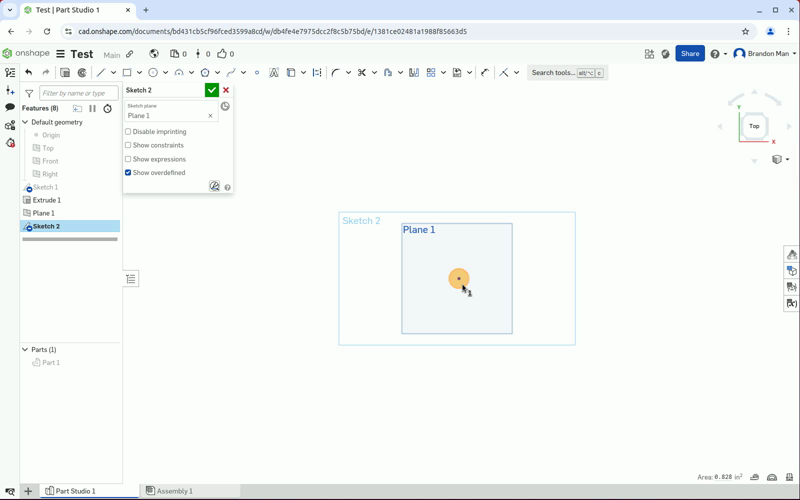
scroll(-6)
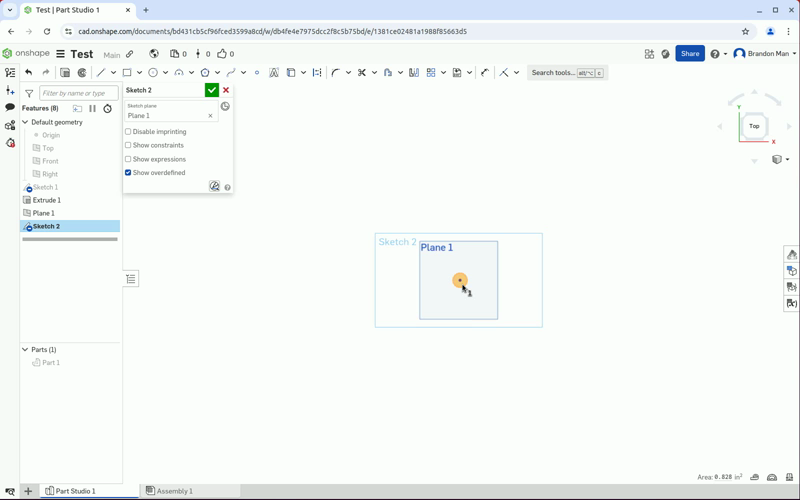
scroll(-6)
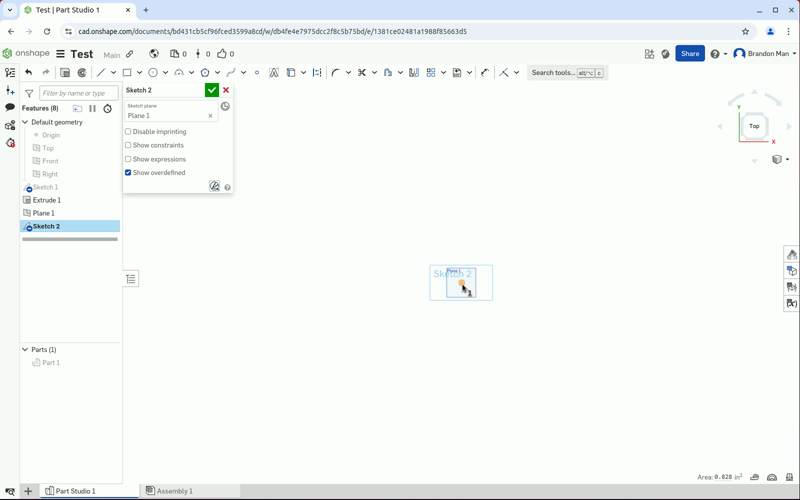
mouse_move(73, 352)
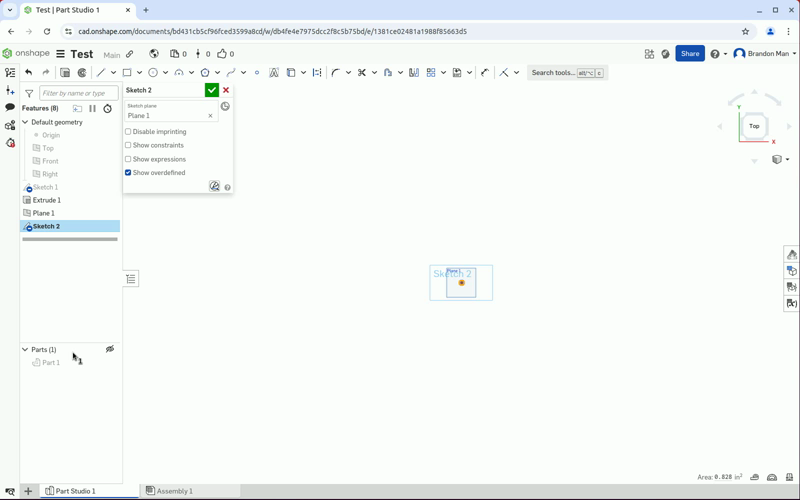
key(shift+y)
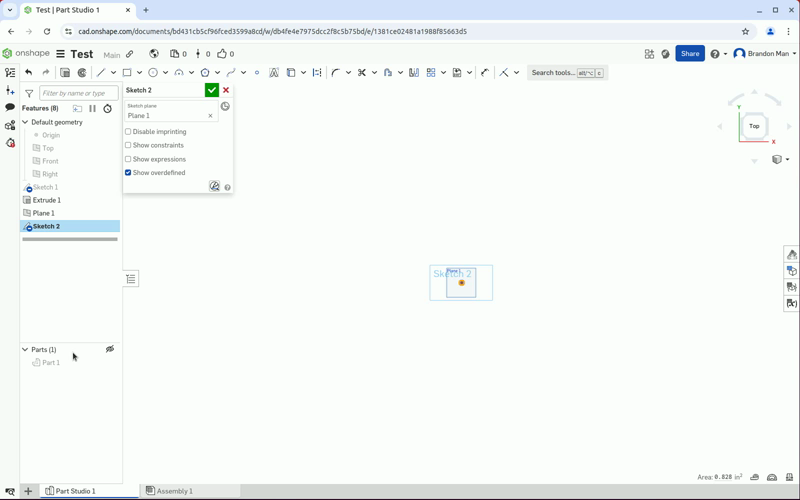
key(shift+e)
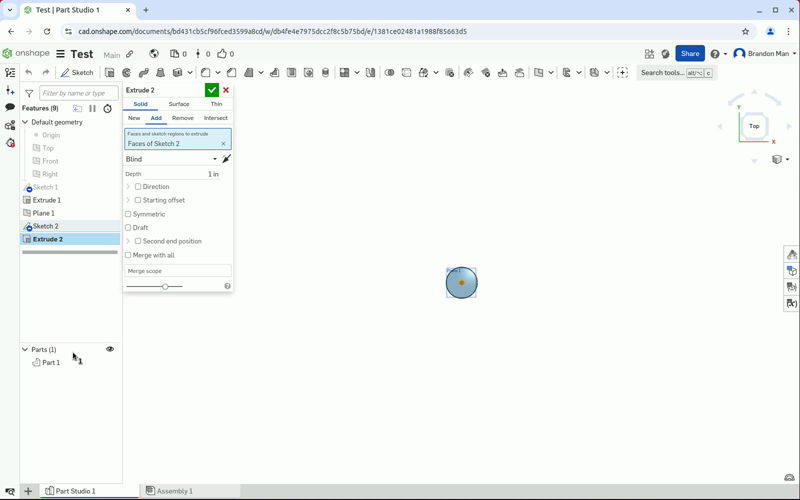
mouse_move(143, 106)
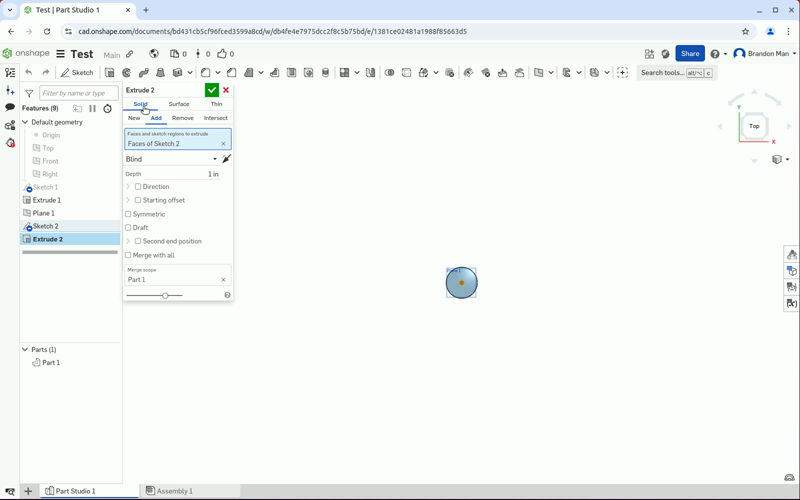
click(143, 106)
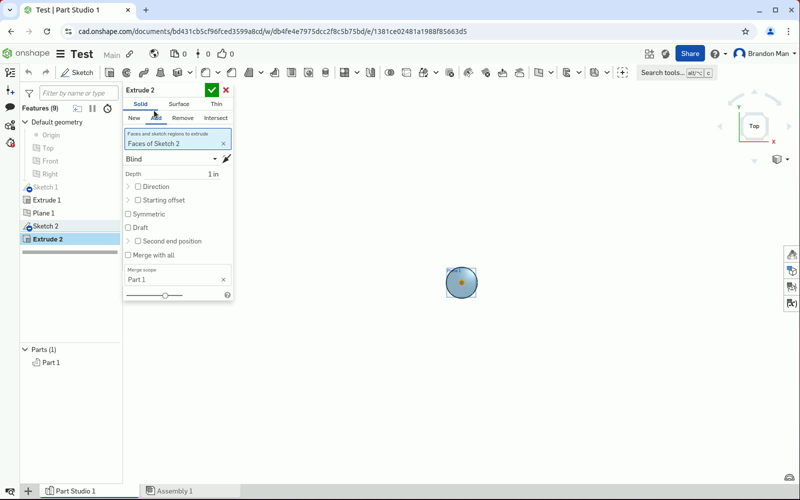
mouse_move(186, 120)
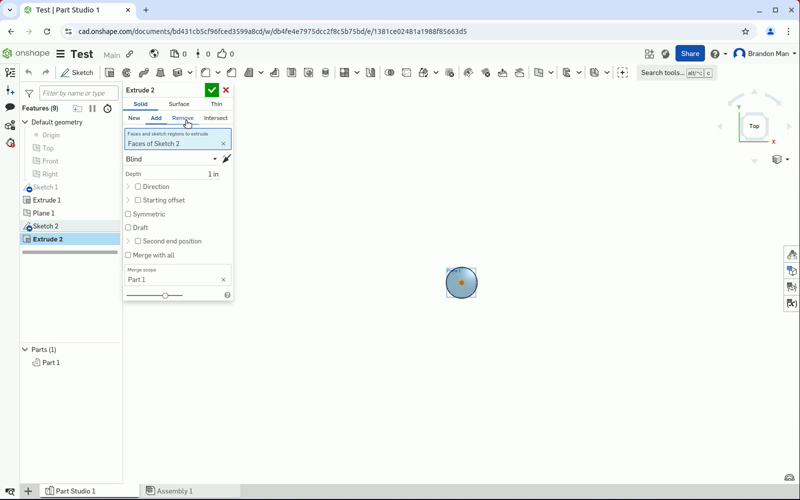
click(186, 120)
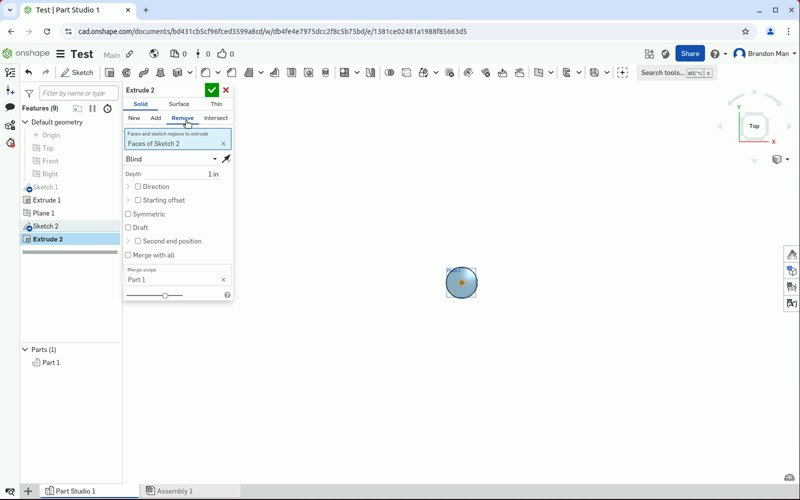
key(tab, 4)
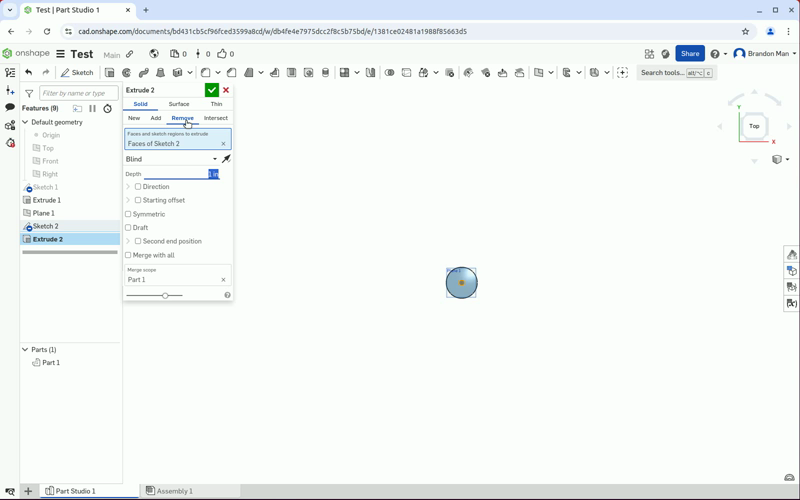
text(8.184)
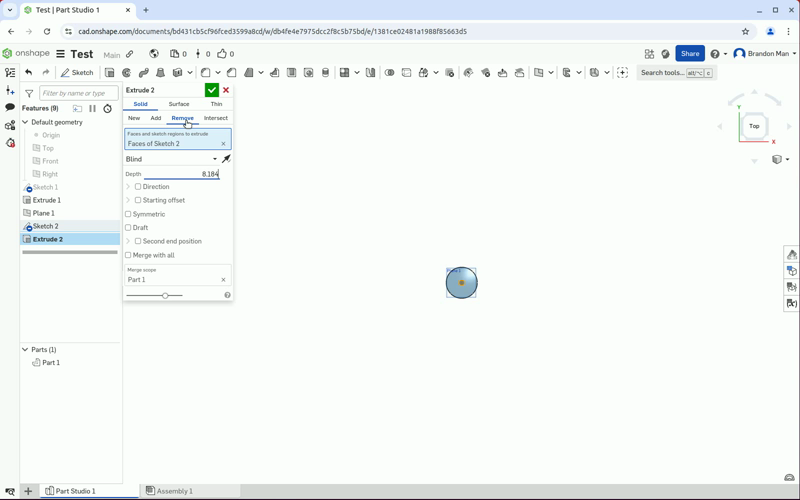
key(tab, 6)
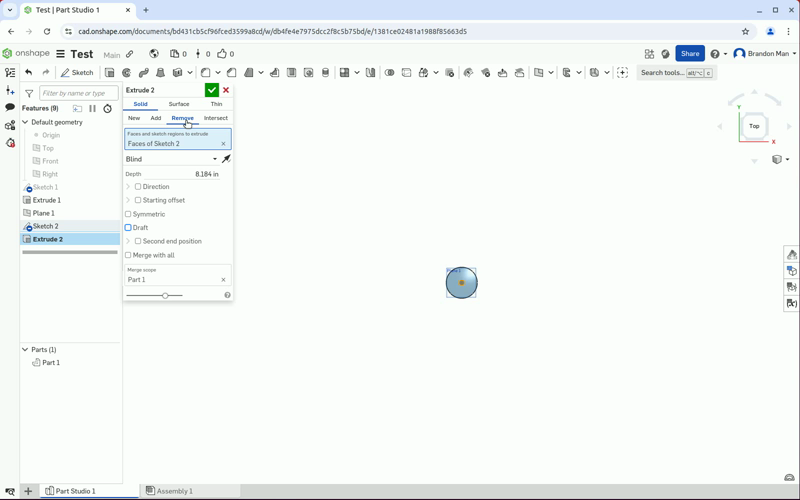
key(space)
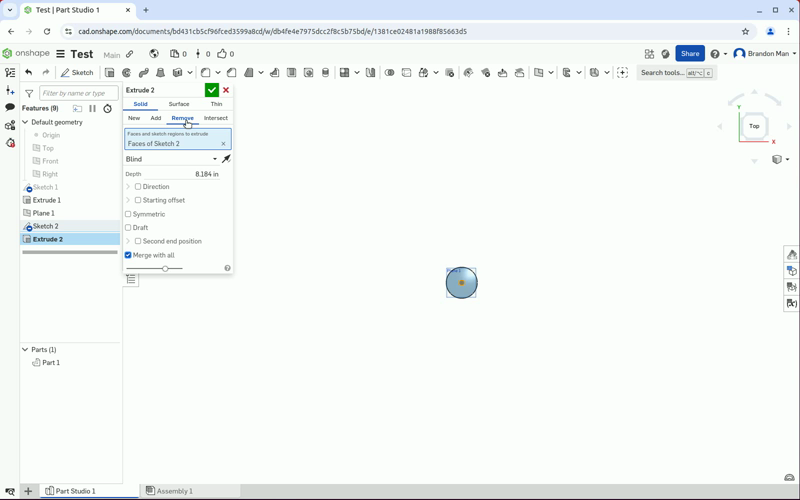
key(enter)
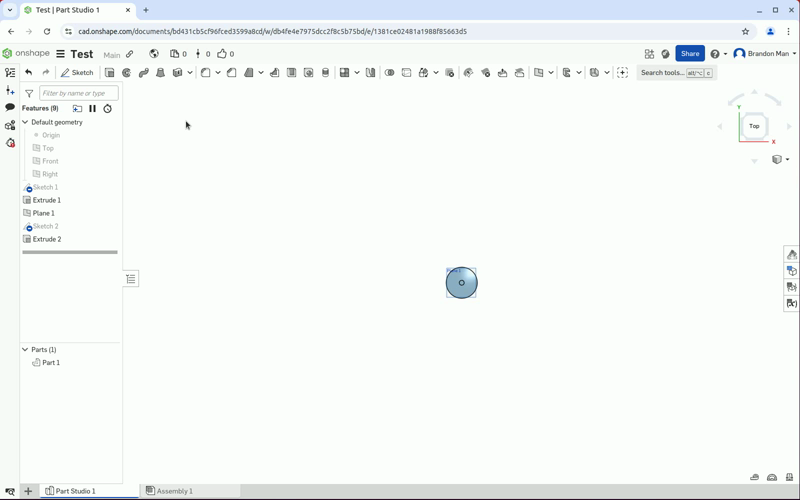
key(shift+h)
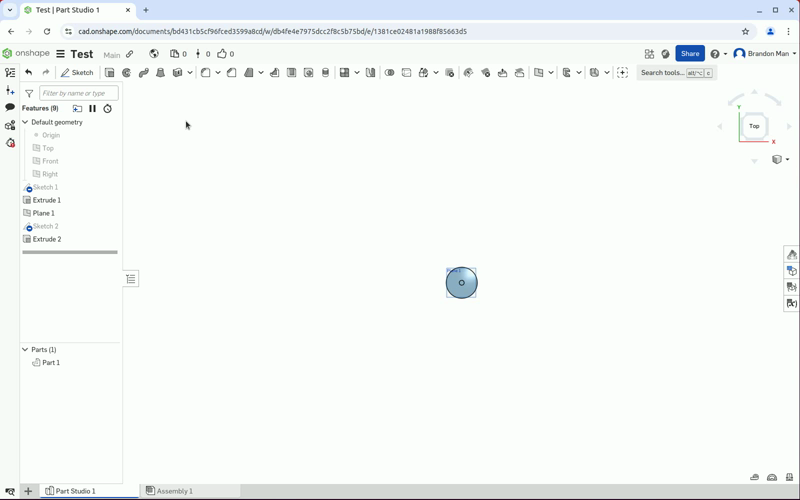
key(shift+h)
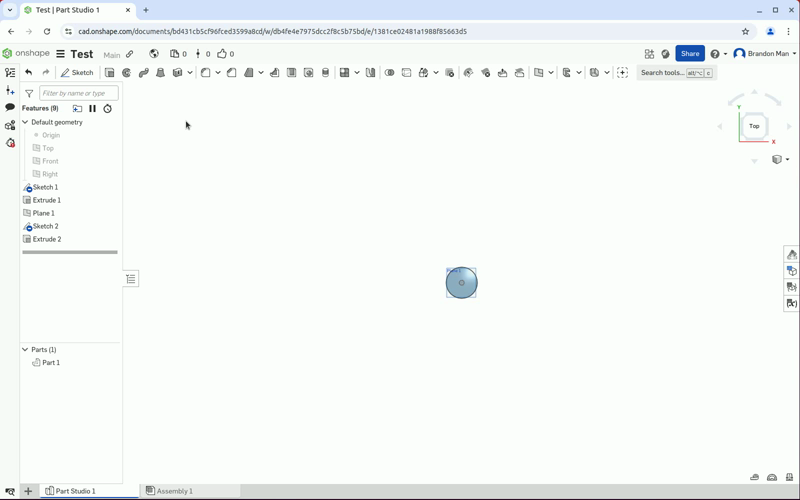
key(shift+7)
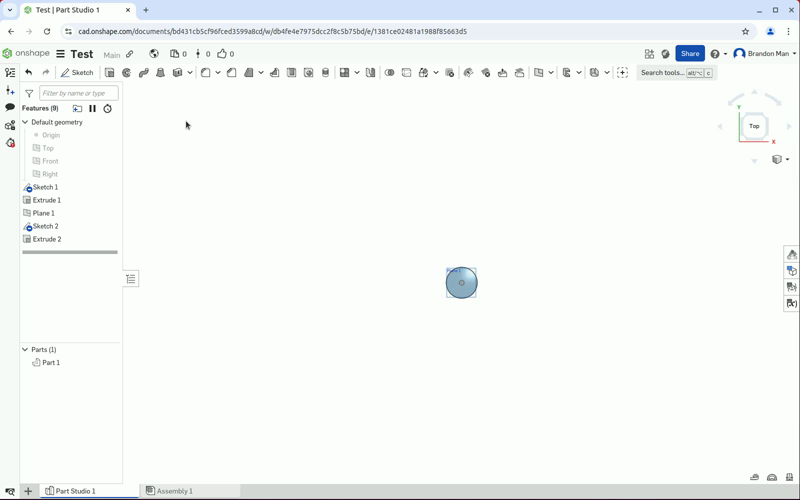
key(up, 3)
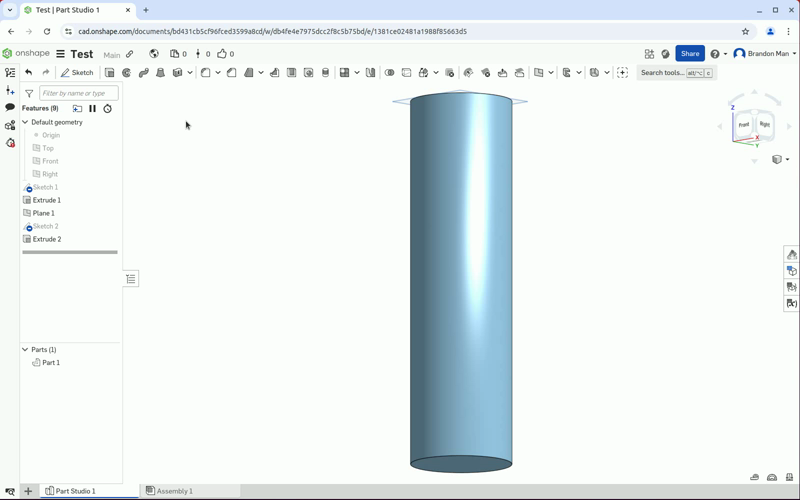
key(left, 3)
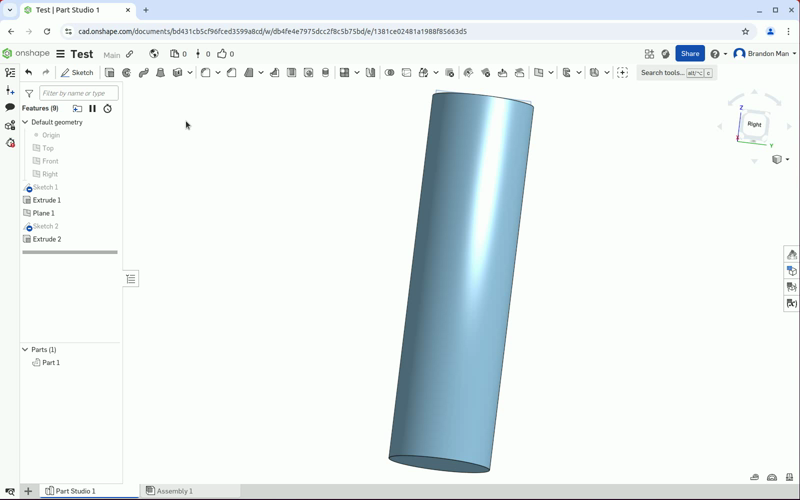
key(right, 3)
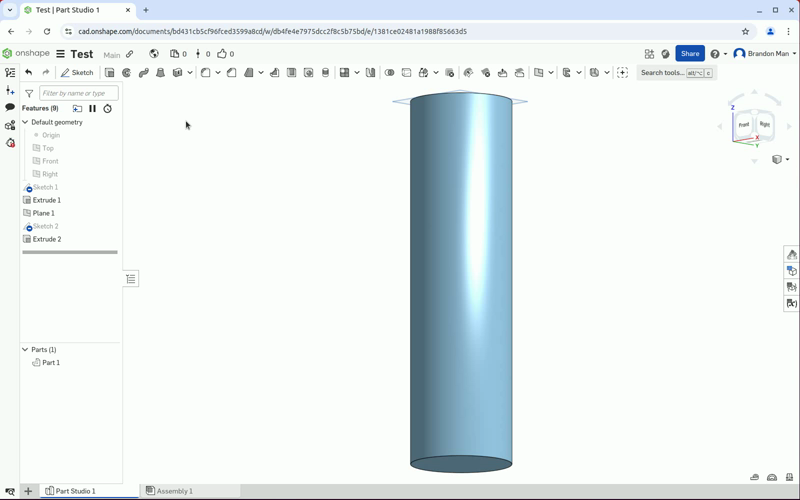
key(down, 3)
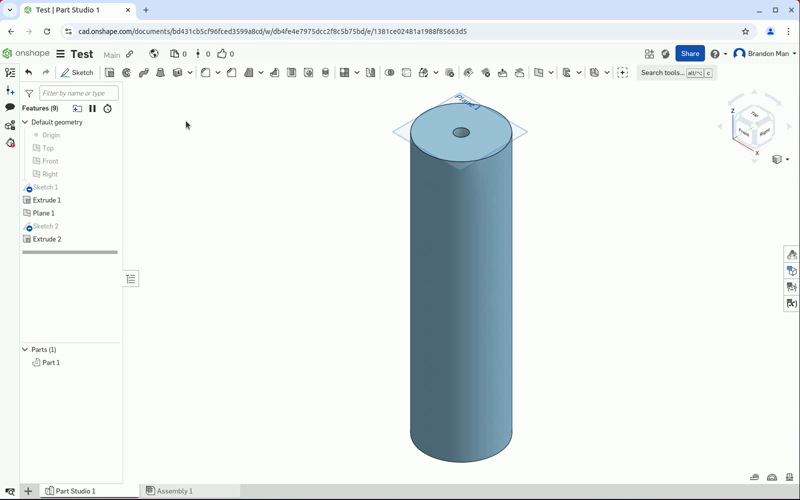
mouse_move(73, 189)
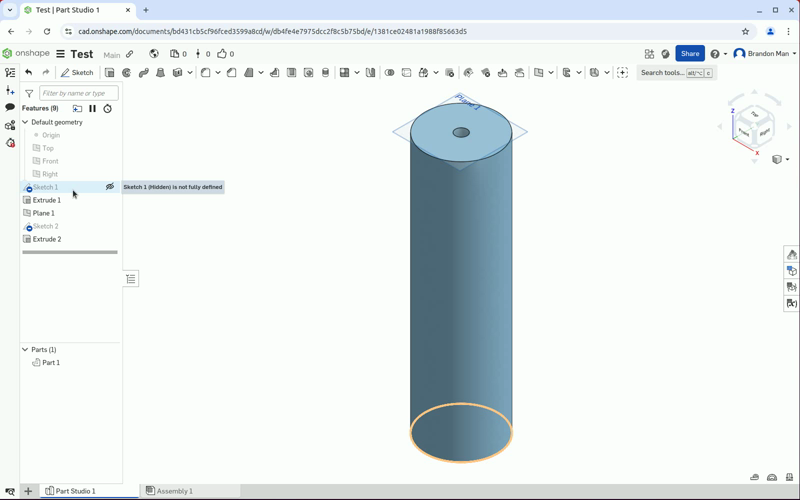
click(73, 189)